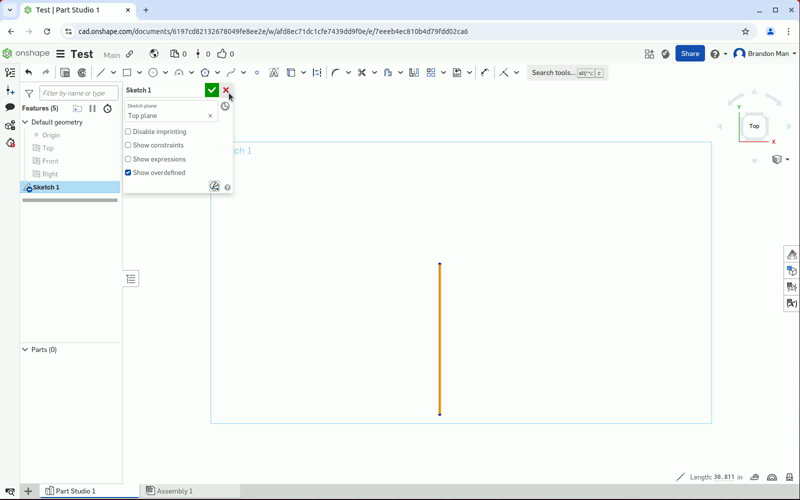
key(shift+h)
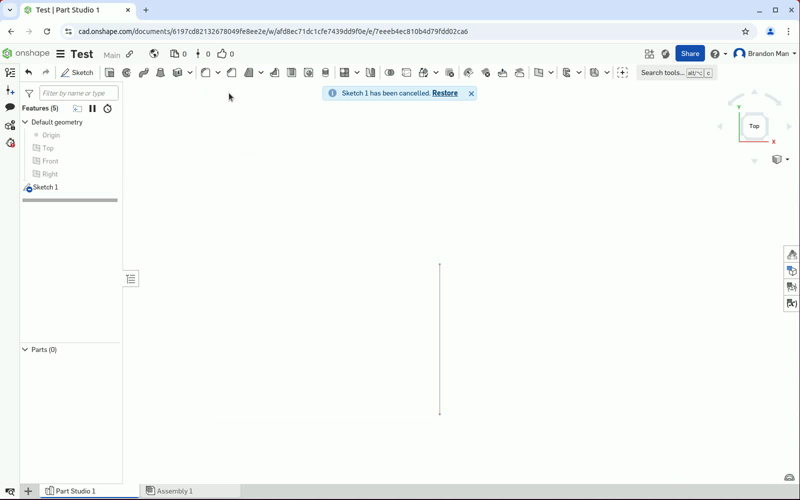
key(shift+s)
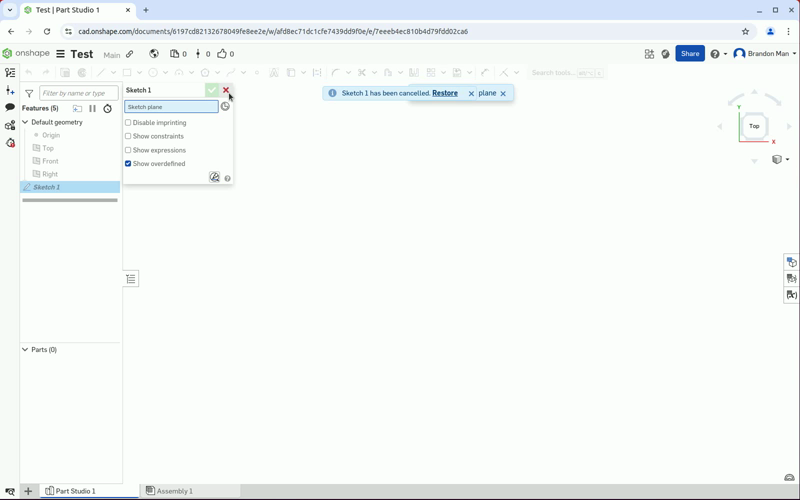
mouse_move(73, 150)
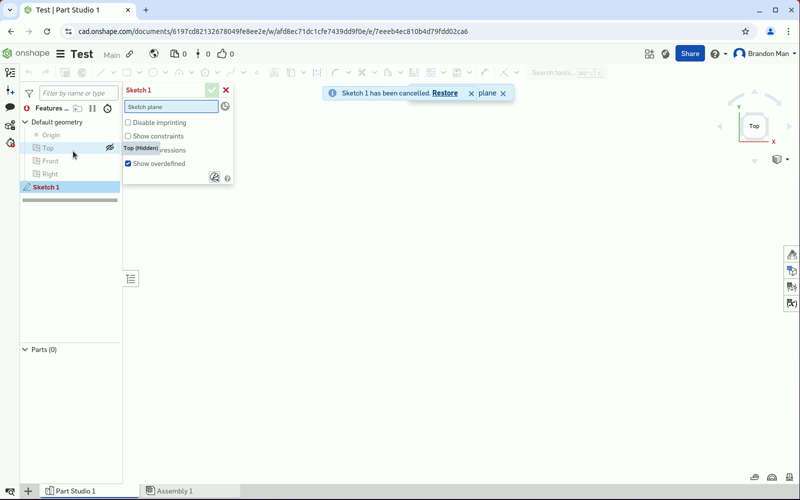
click(73, 150)
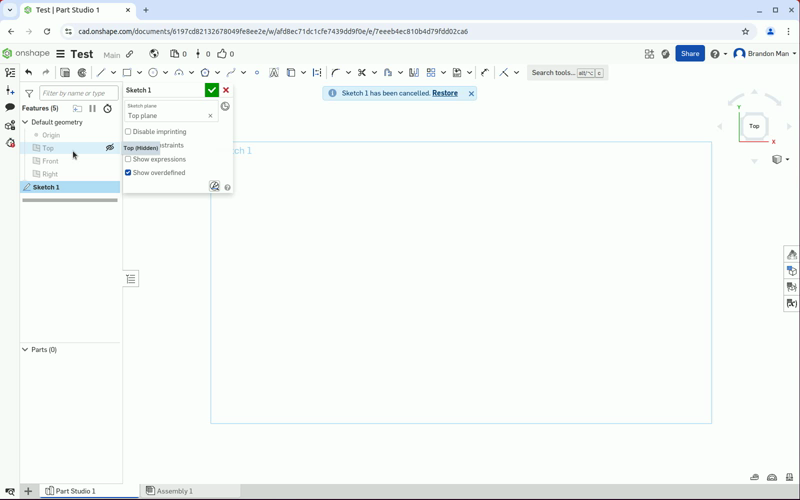
mouse_move(73, 352)
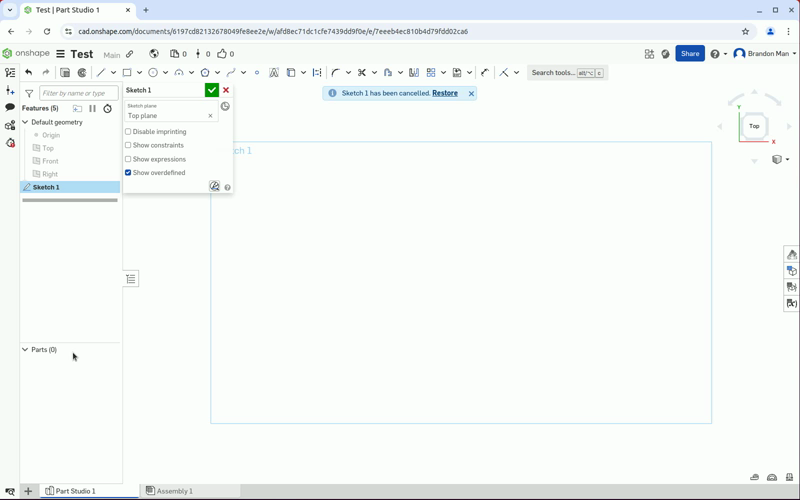
key(y)
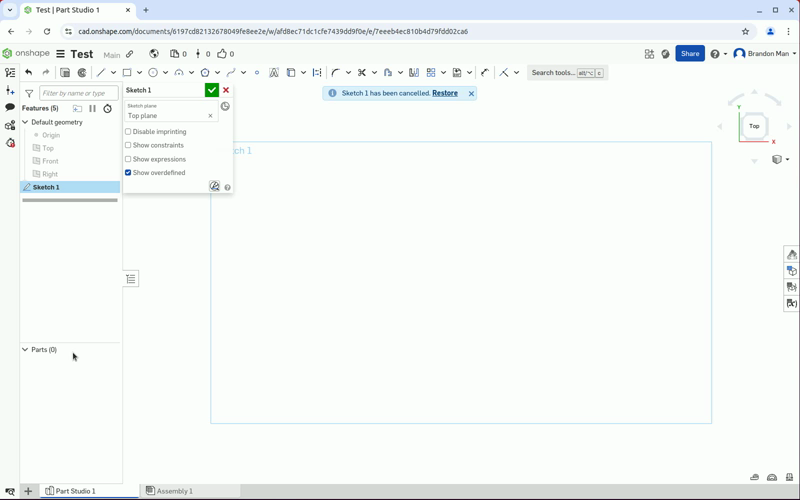
key(l)
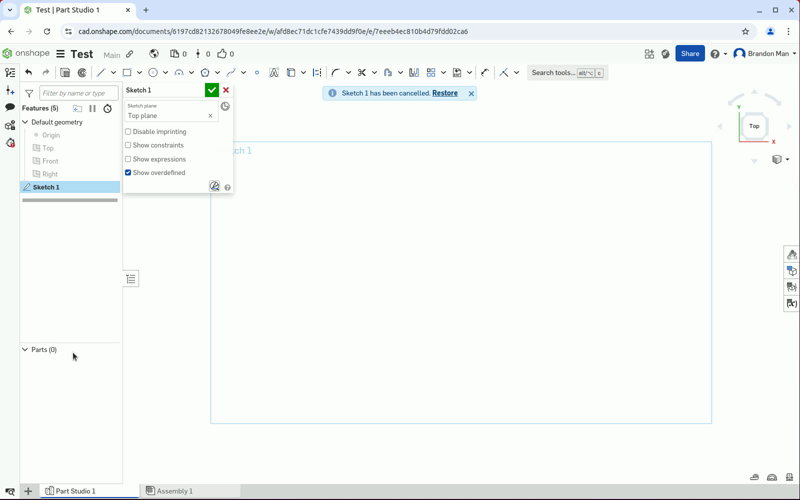
key_down(shift)
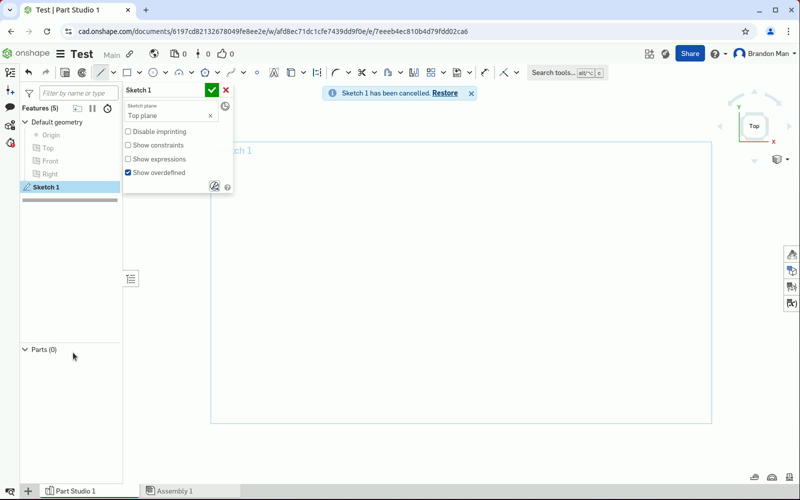
mouse_move(460, 282)
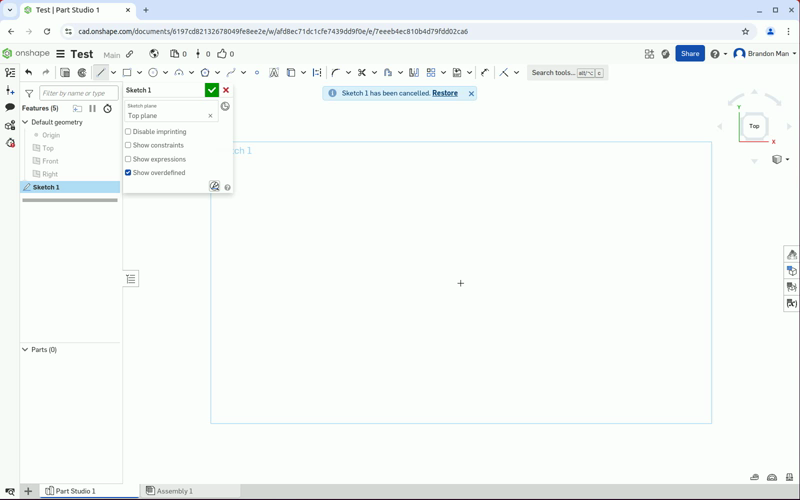
click(460, 282)
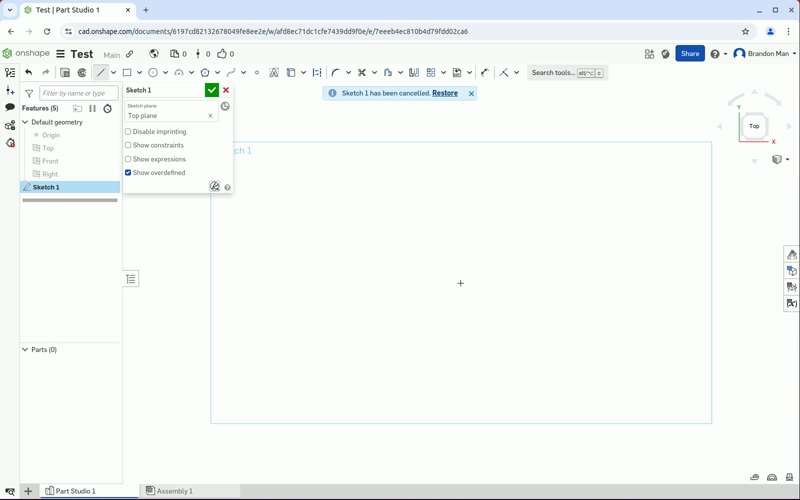
key_up(shift)
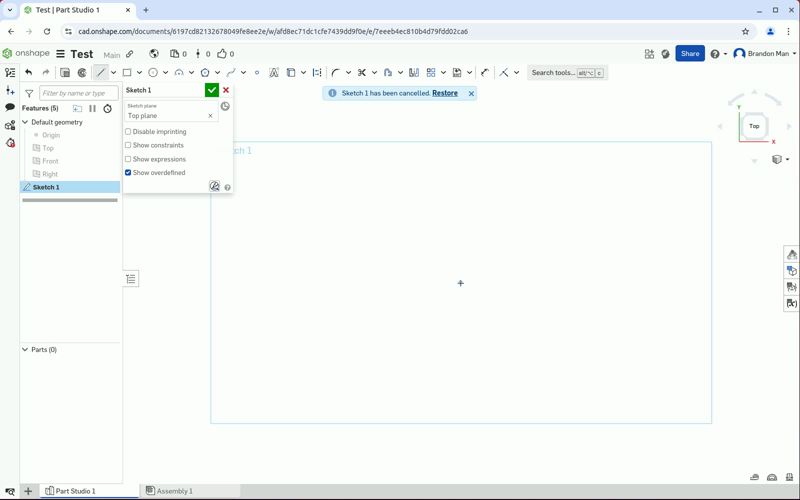
key_down(shift)
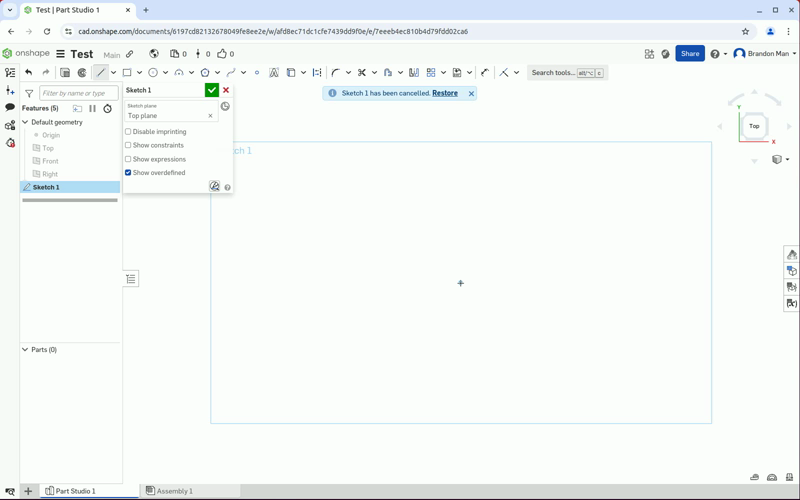
mouse_move(573, 282)
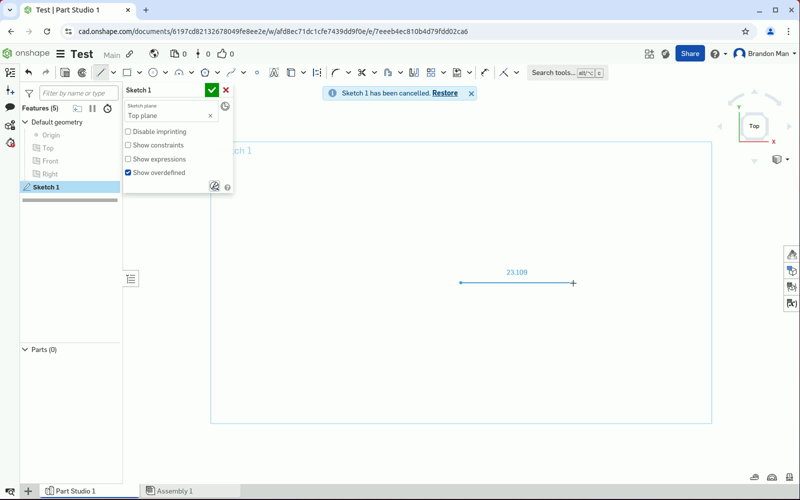
click(573, 282)
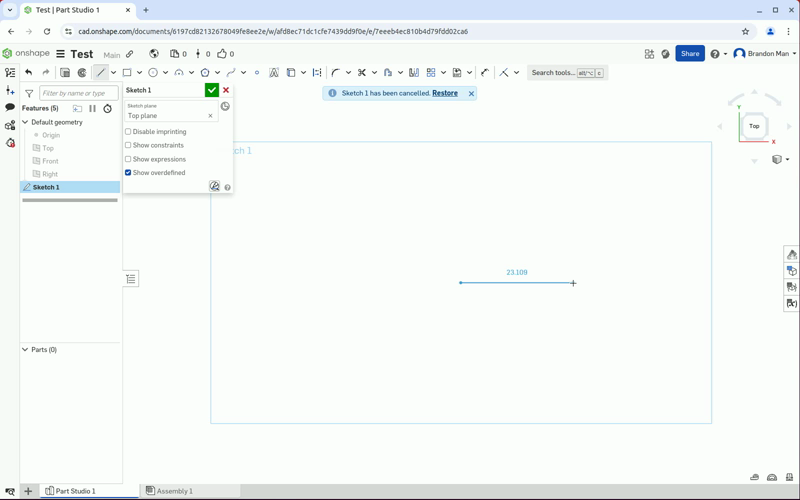
key_up(shift)
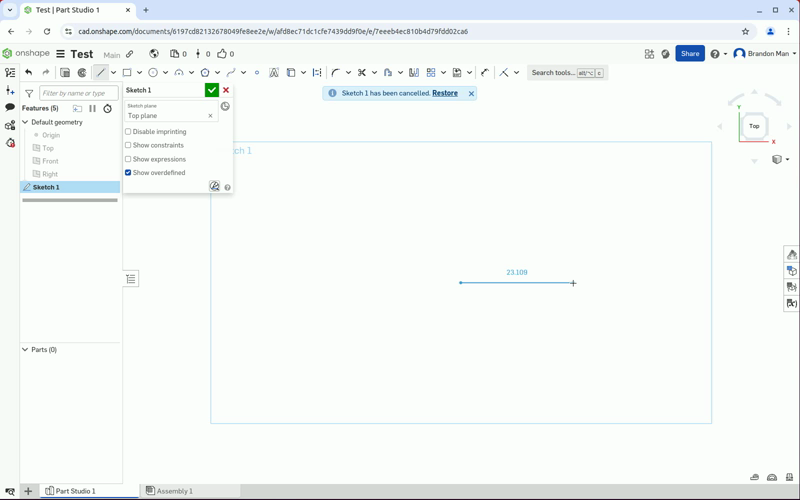
key_down(shift)
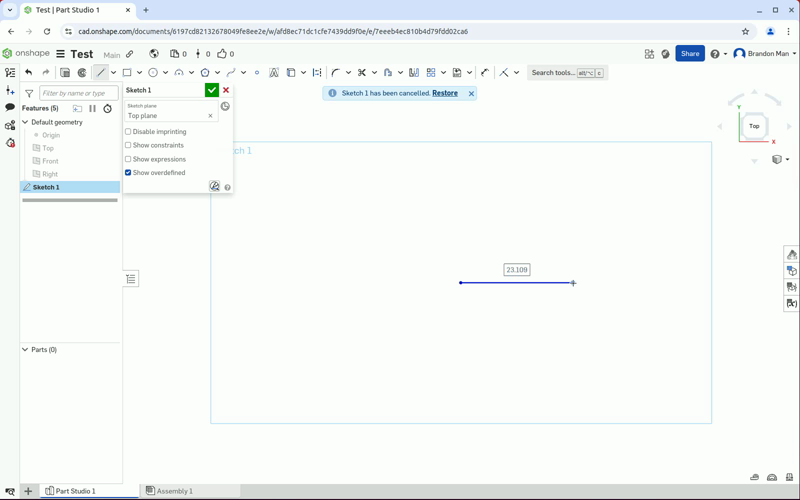
mouse_move(589, 282)
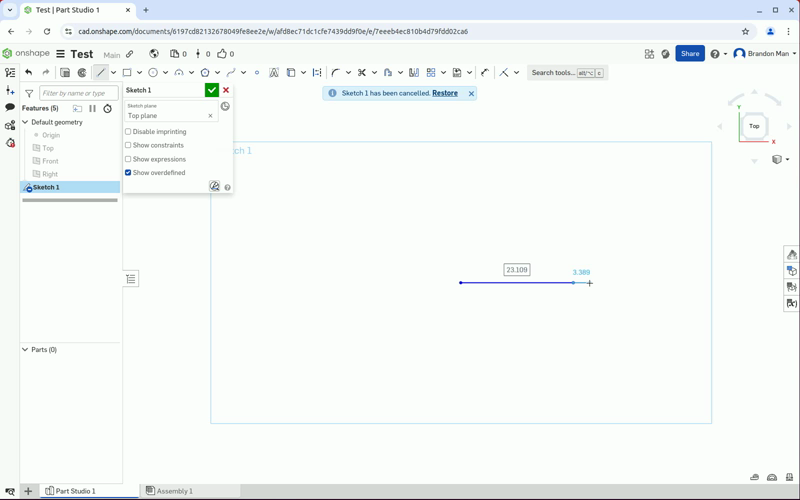
mouse_move(573, 226)
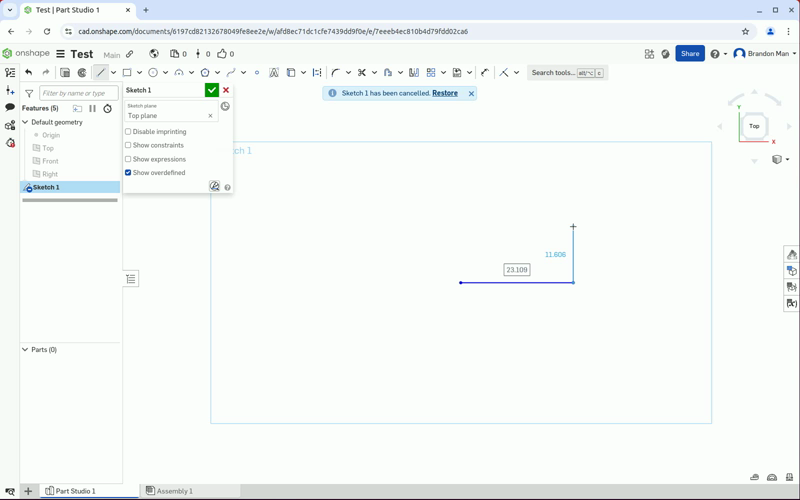
click(573, 226)
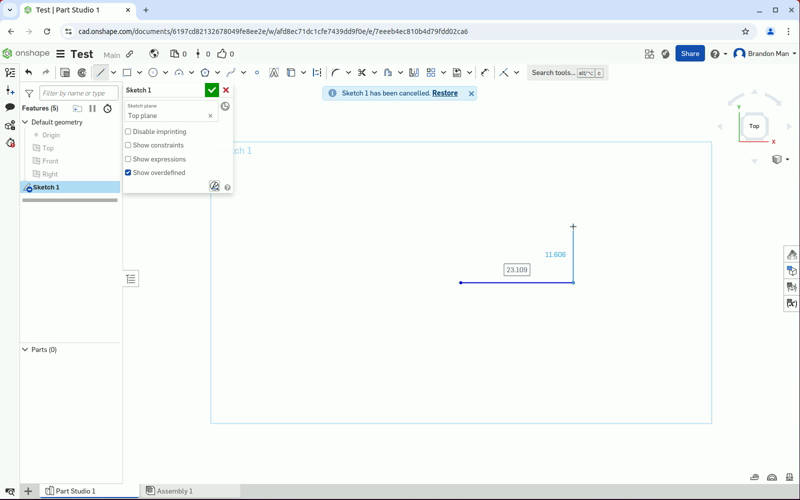
key_up(shift)
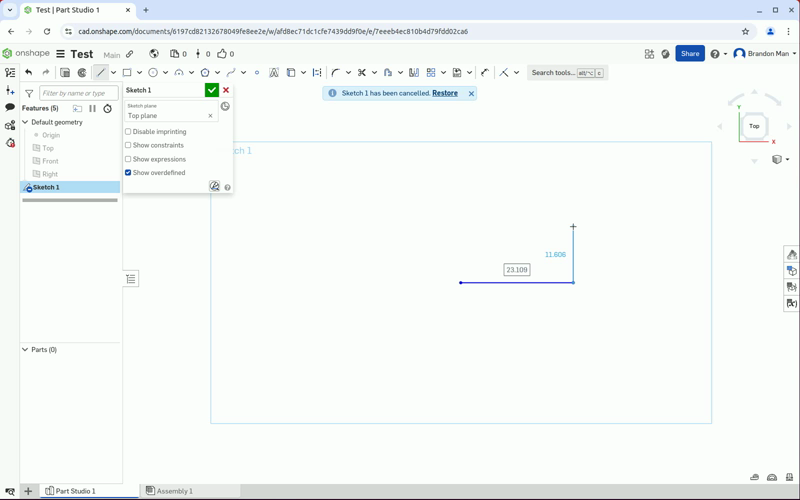
key_down(shift)
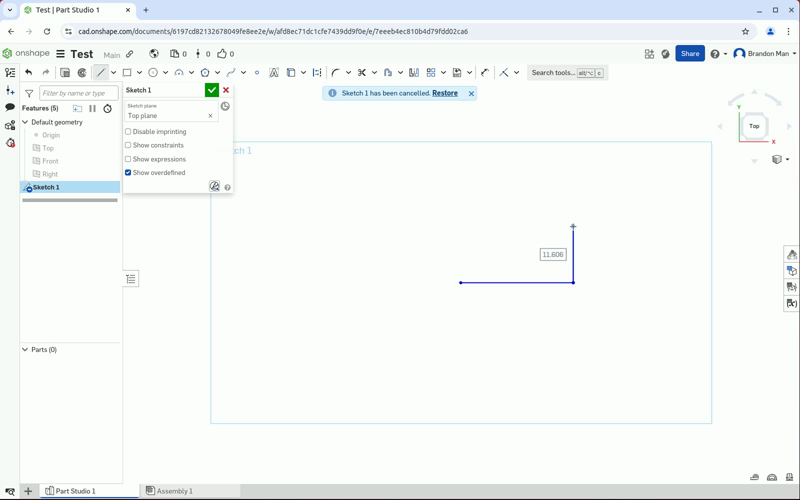
mouse_move(460, 226)
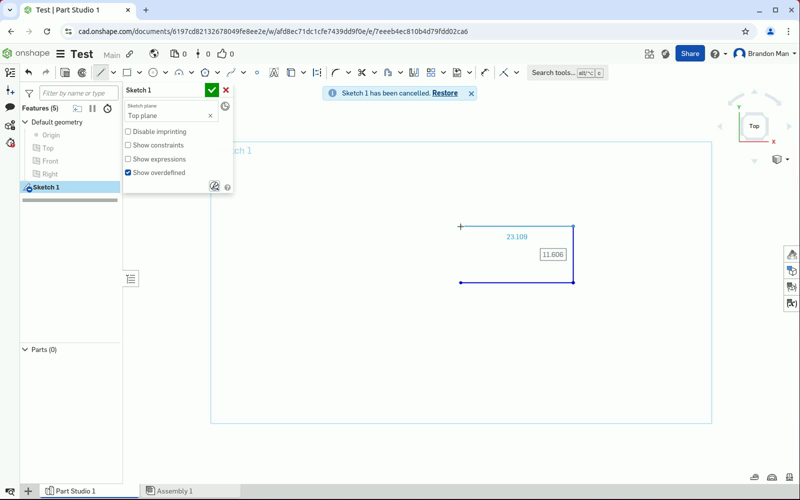
click(460, 226)
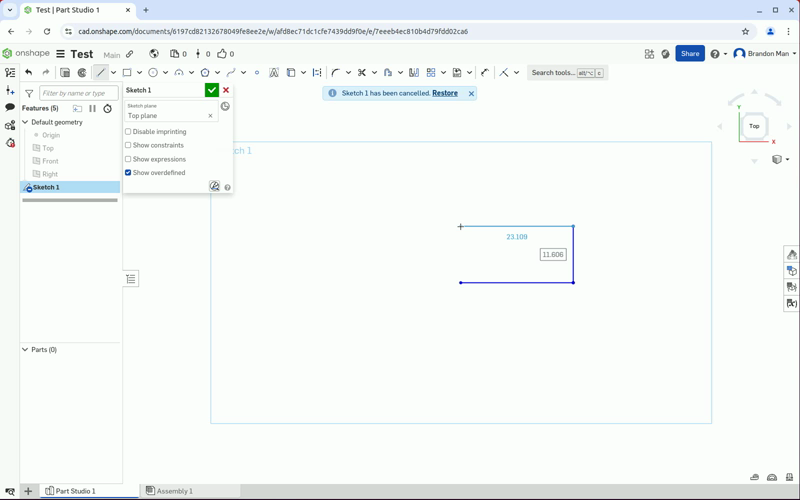
key_up(shift)
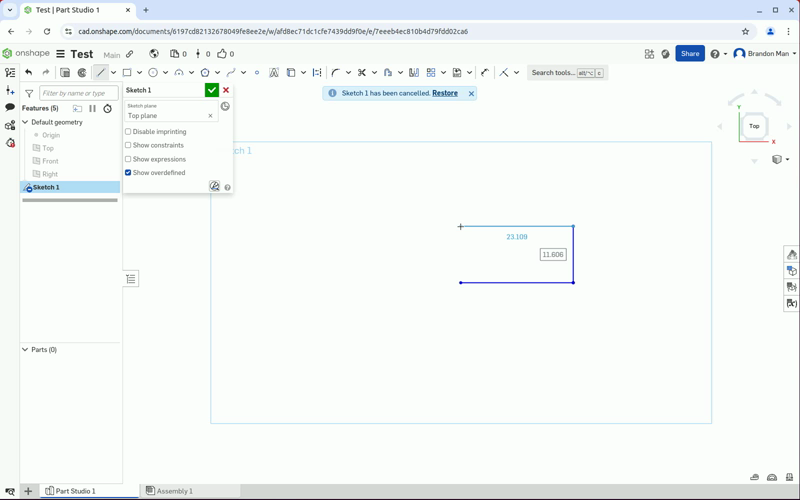
mouse_move(490, 226)
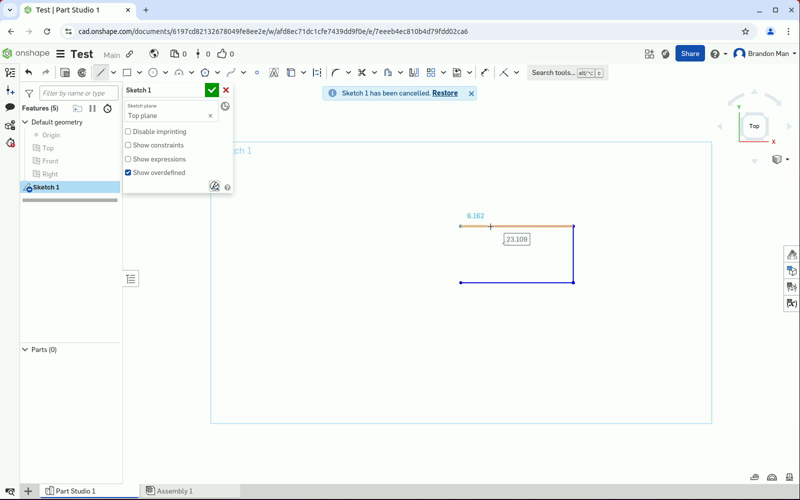
key_down(shift)
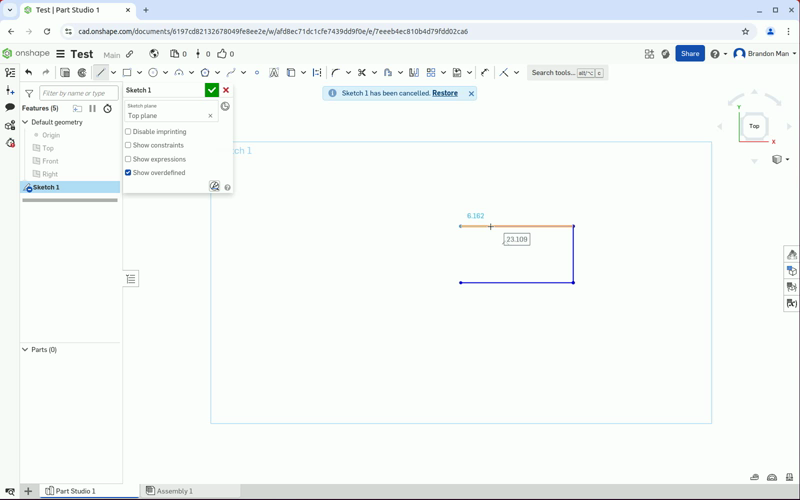
mouse_move(460, 282)
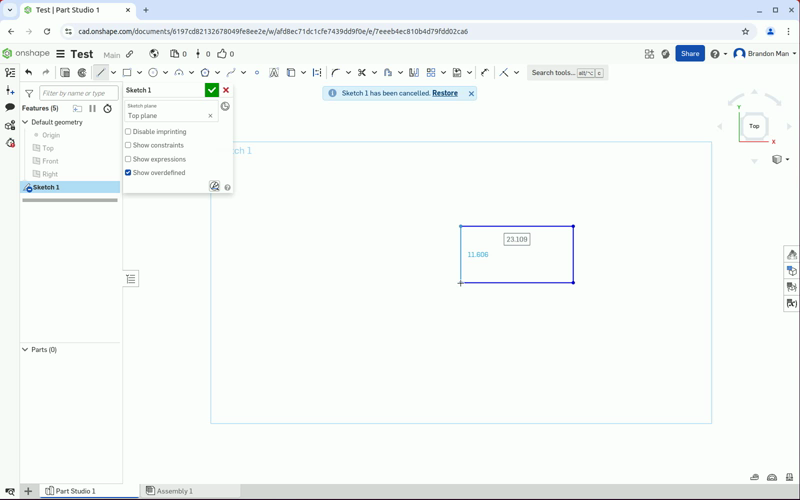
key_up(shift)
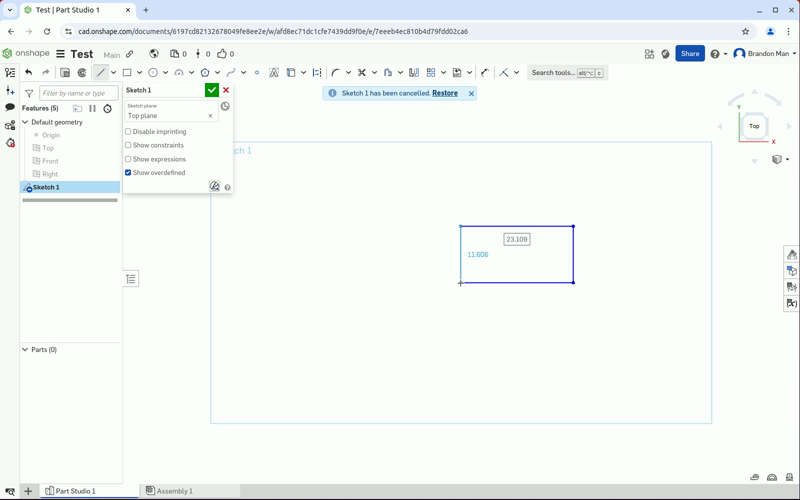
click(460, 282)
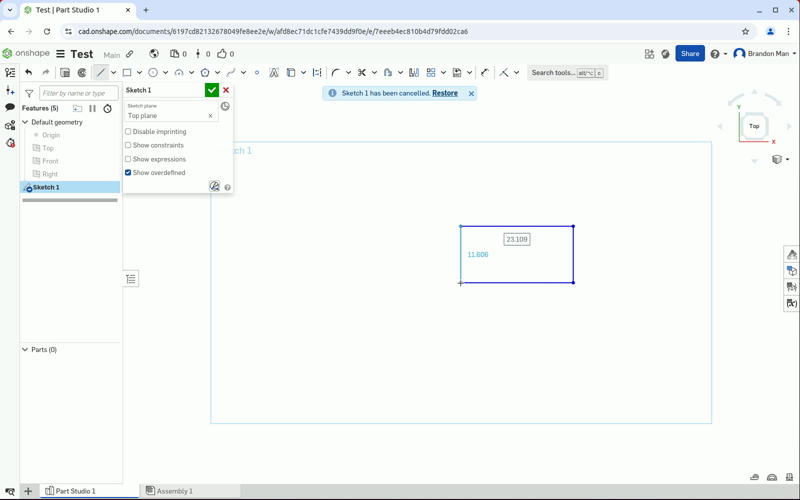
key(esc)
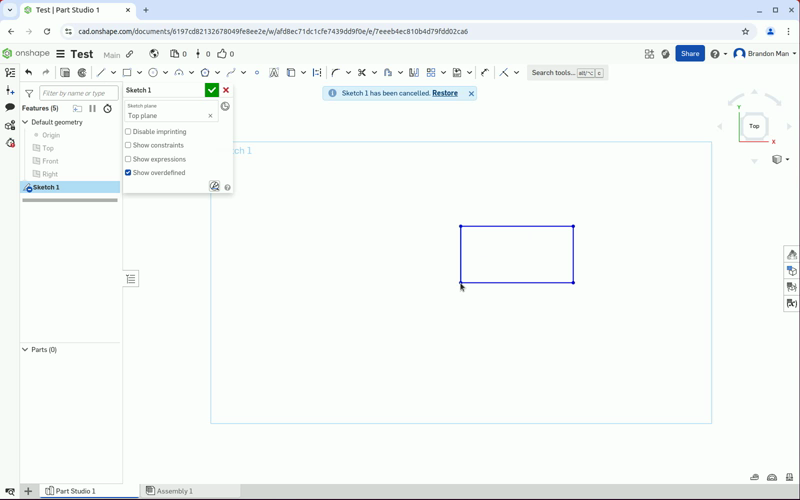
mouse_move(478, 267)
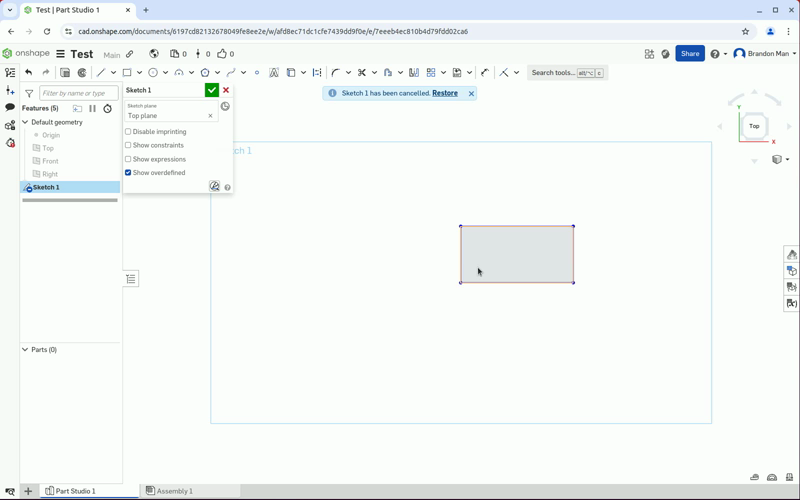
click(478, 267)
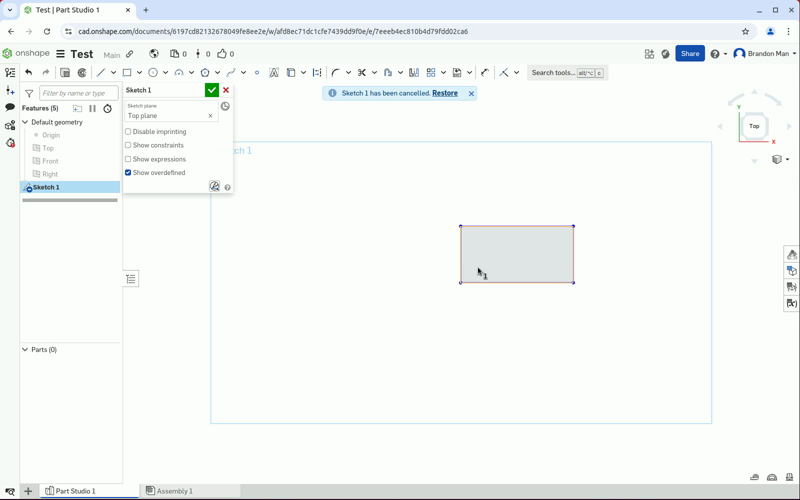
mouse_move(73, 352)
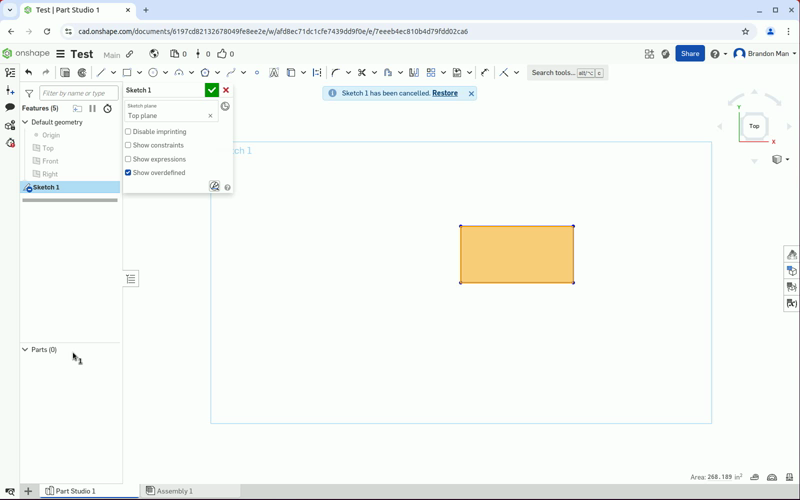
key(shift+y)
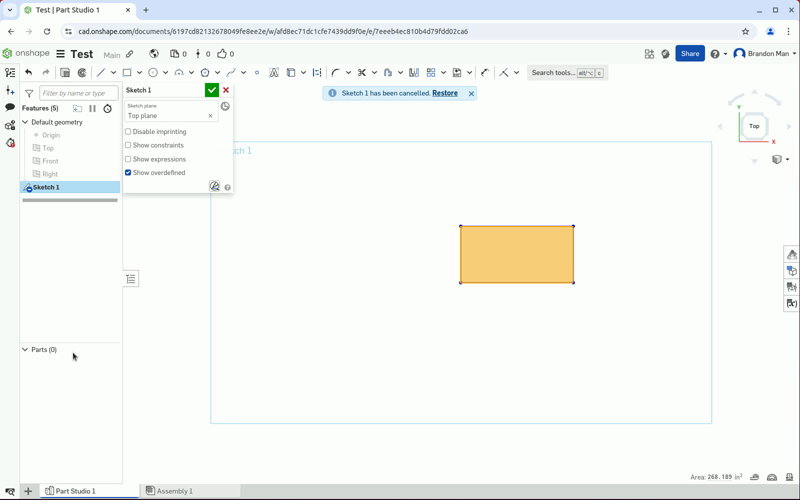
key(shift+e)
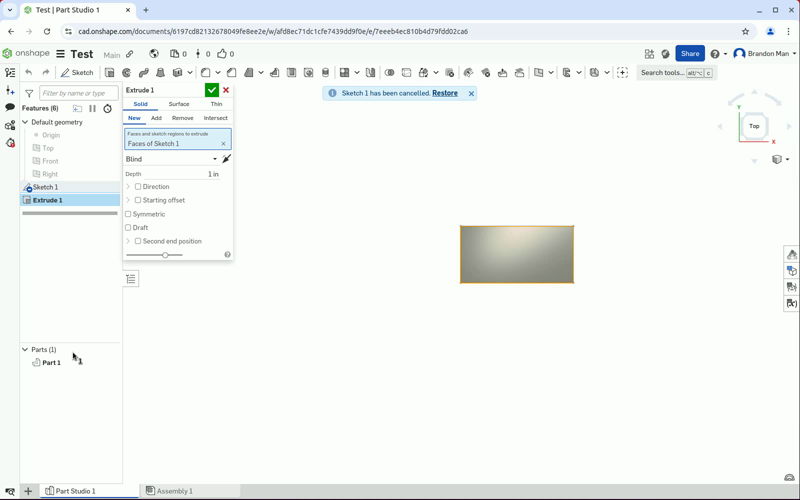
mouse_move(143, 106)
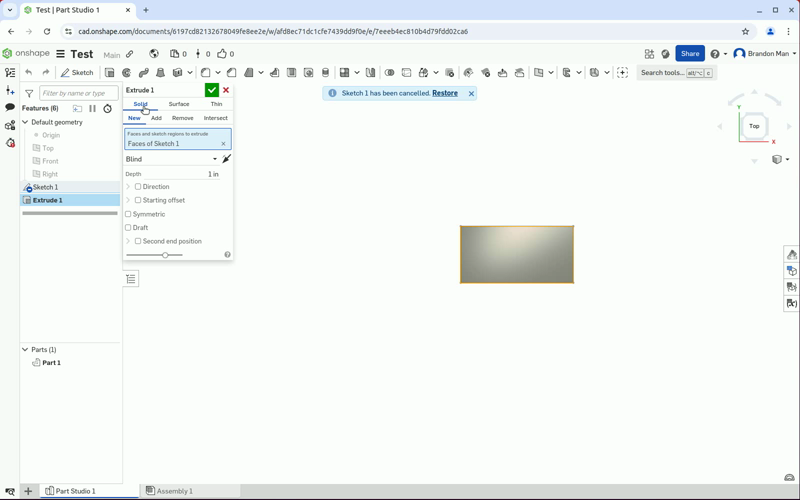
click(143, 106)
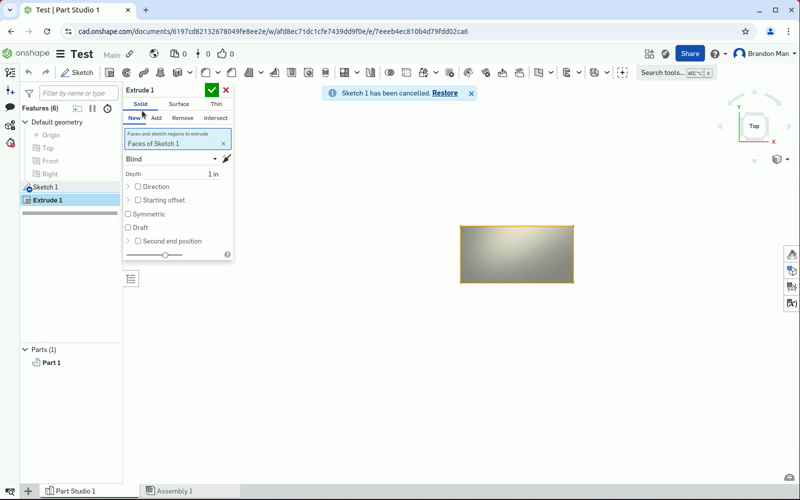
mouse_move(137, 120)
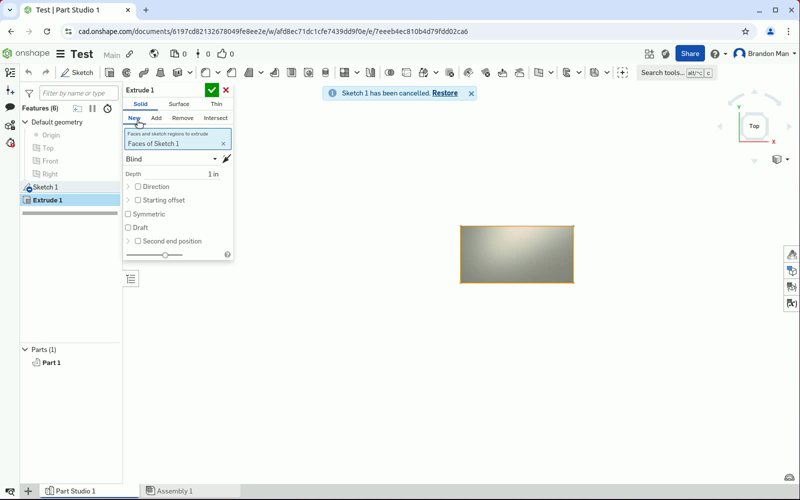
click(137, 120)
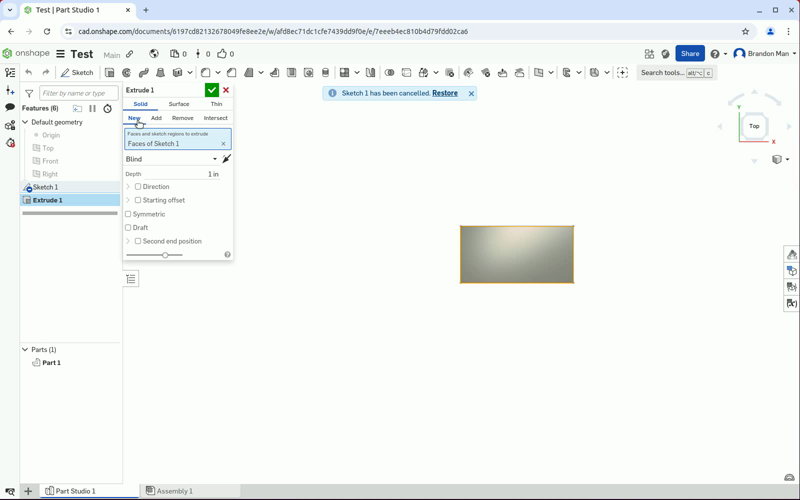
key(tab, 4)
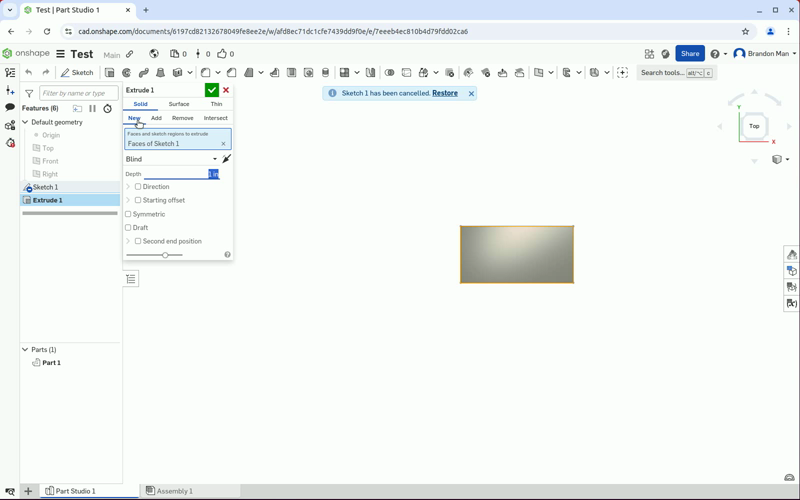
text(7.703)
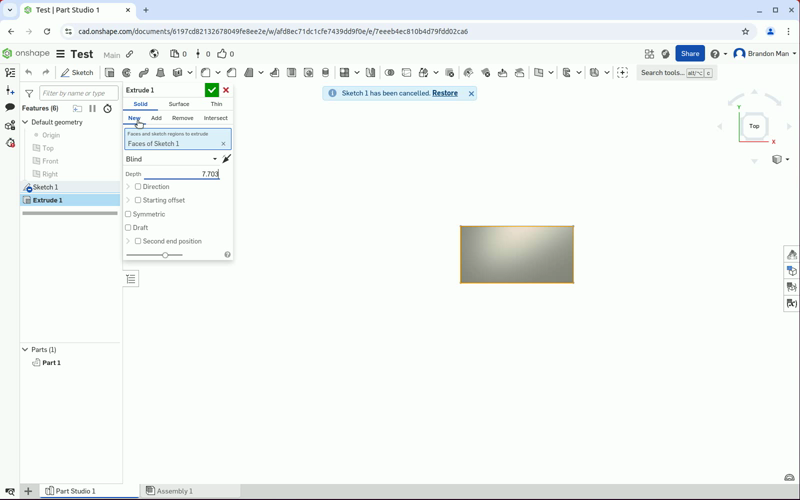
key(enter)
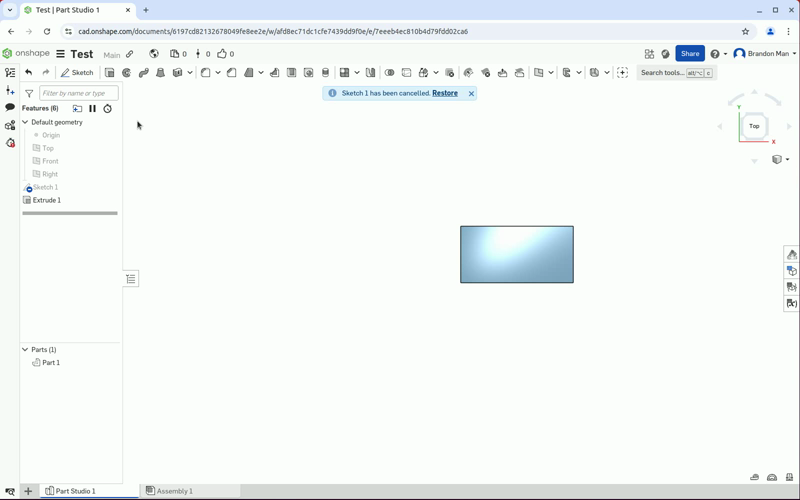
key(shift+h)
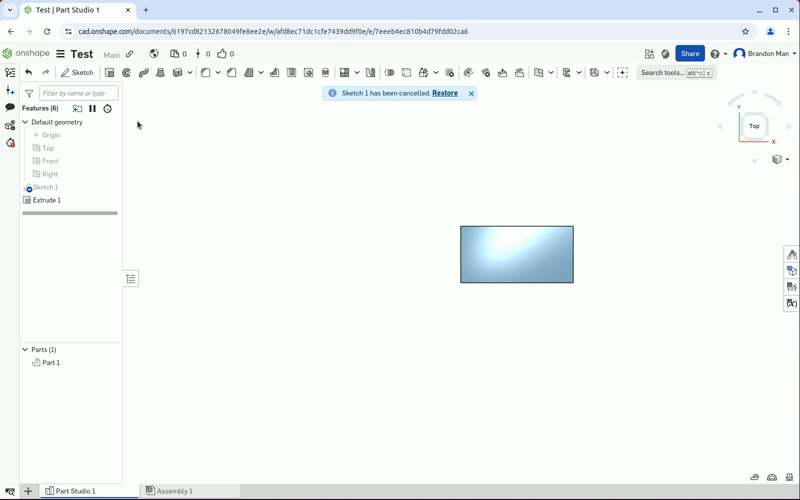
key(shift+h)
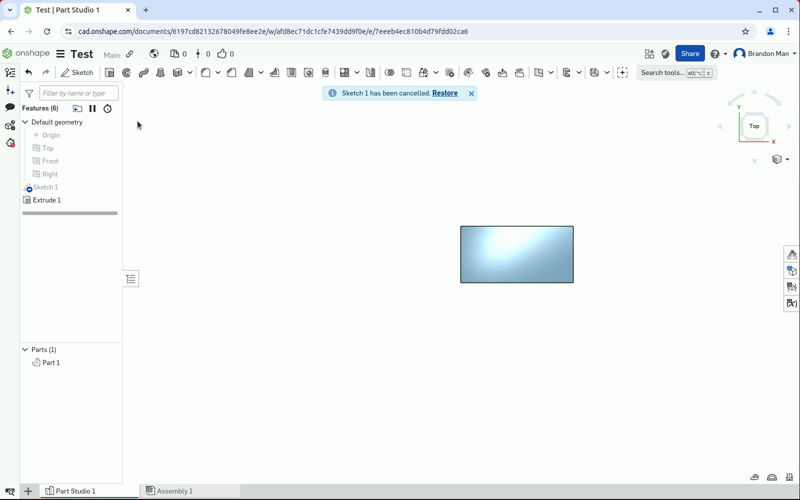
mouse_move(73, 189)
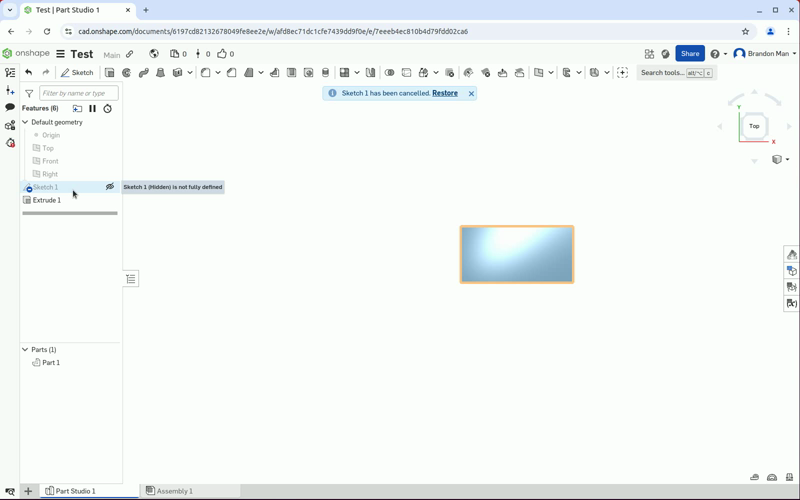
click(73, 189)
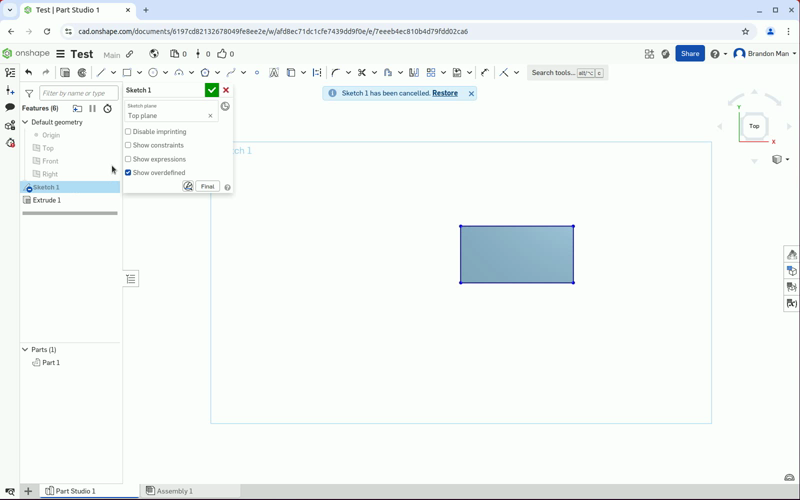
mouse_move(229, 92)
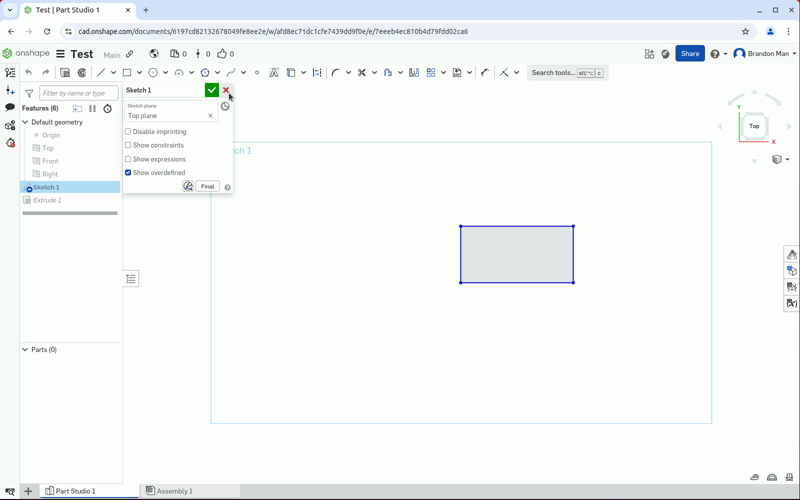
click(229, 92)
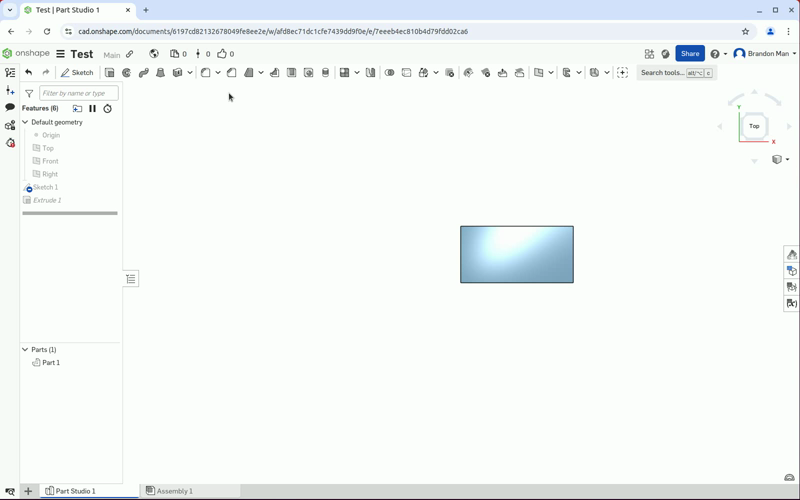
mouse_move(541, 75)
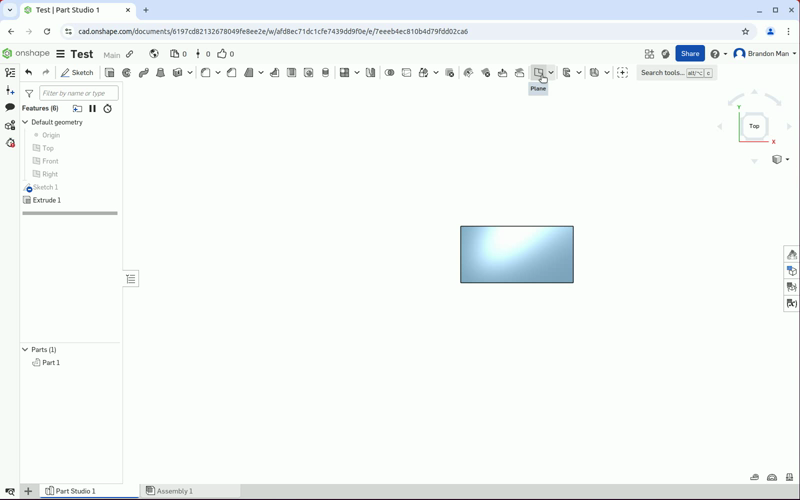
click(541, 75)
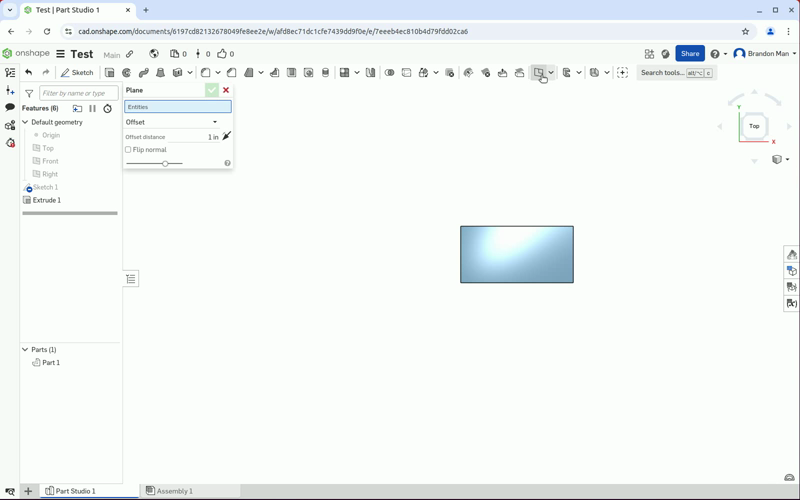
mouse_move(73, 150)
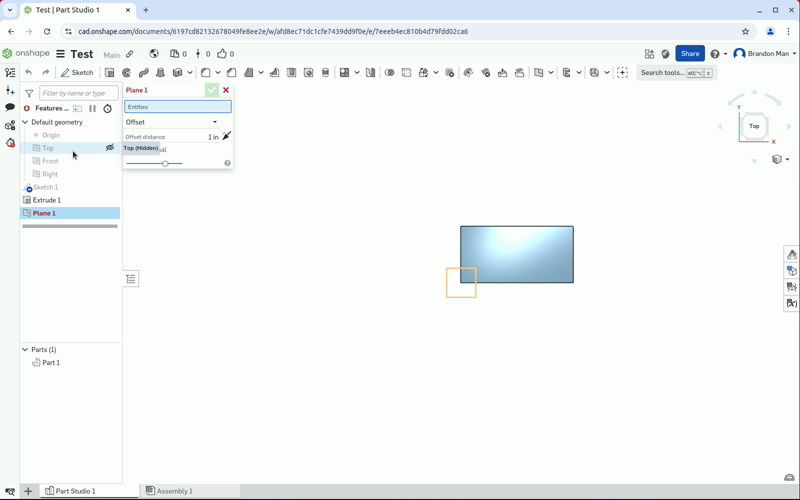
click(73, 150)
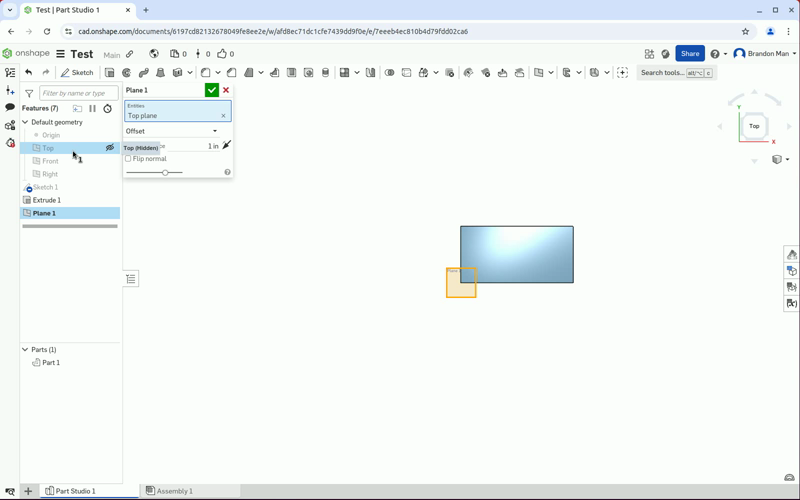
key(tab, 2)
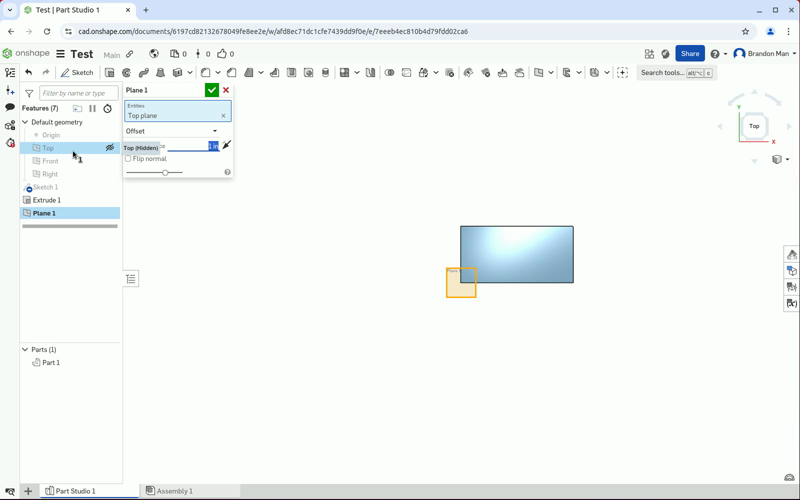
text(7.703)
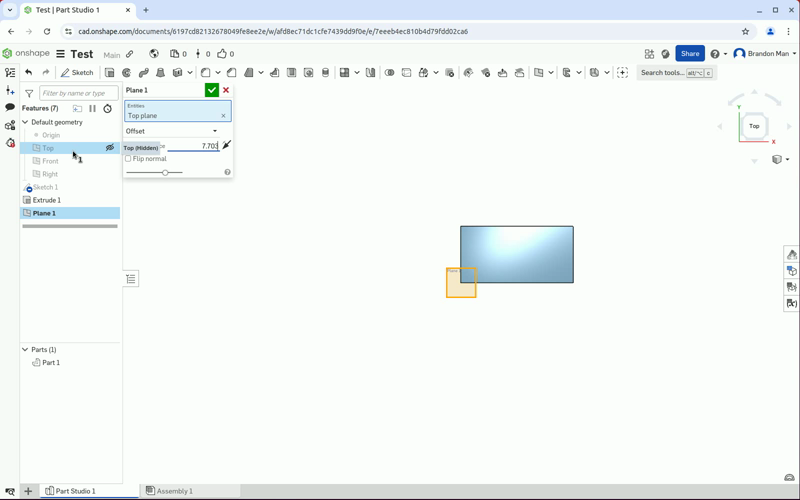
key(enter, 2)
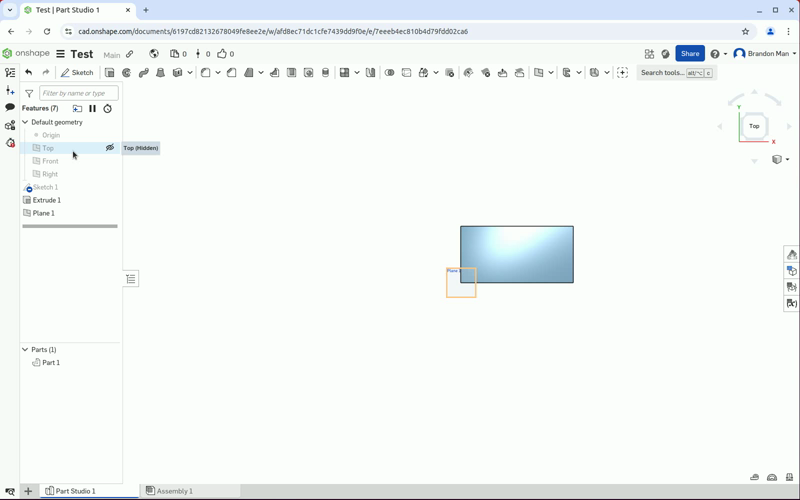
key(shift+s)
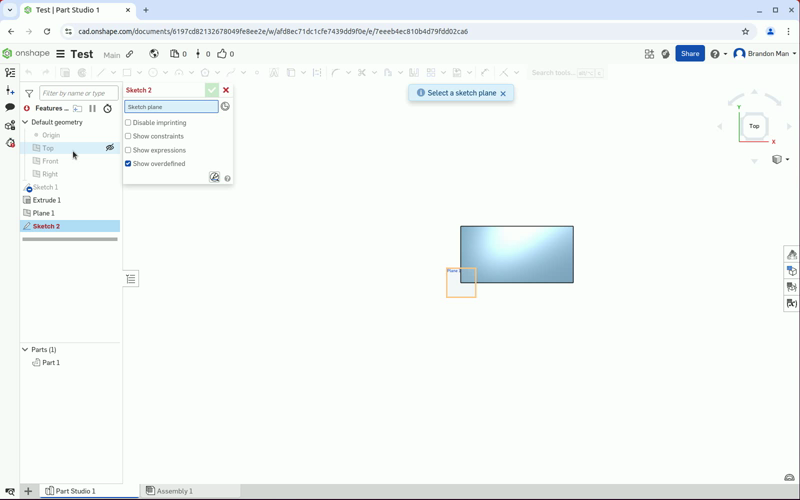
mouse_move(73, 215)
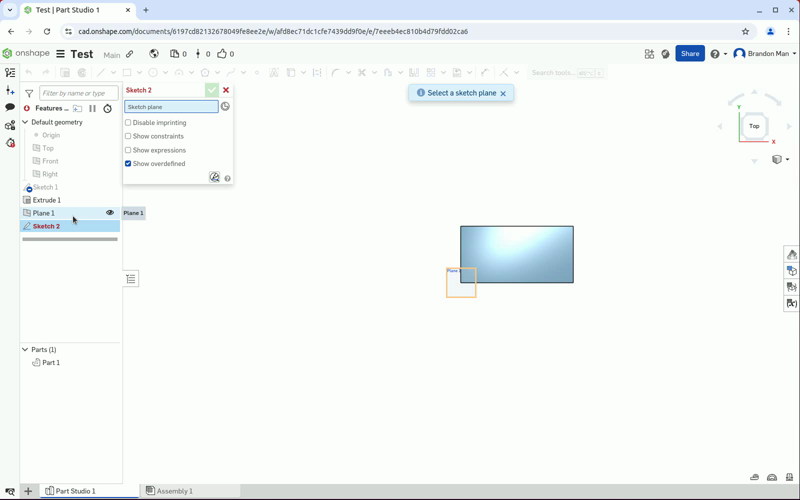
click(73, 215)
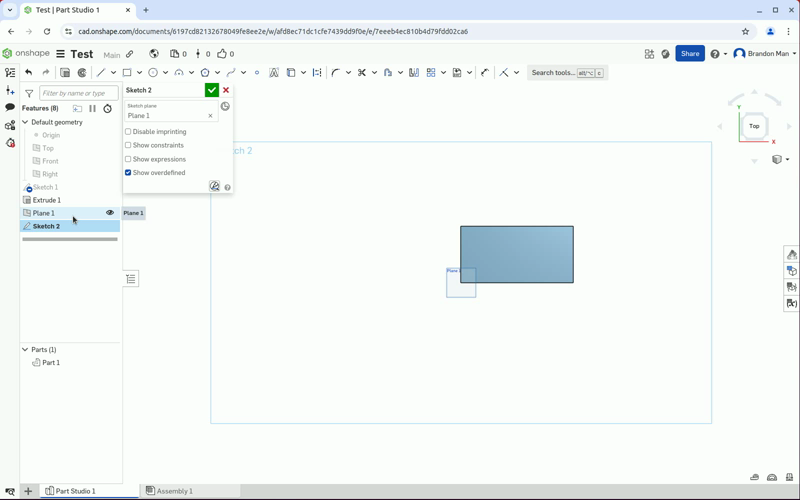
mouse_move(73, 352)
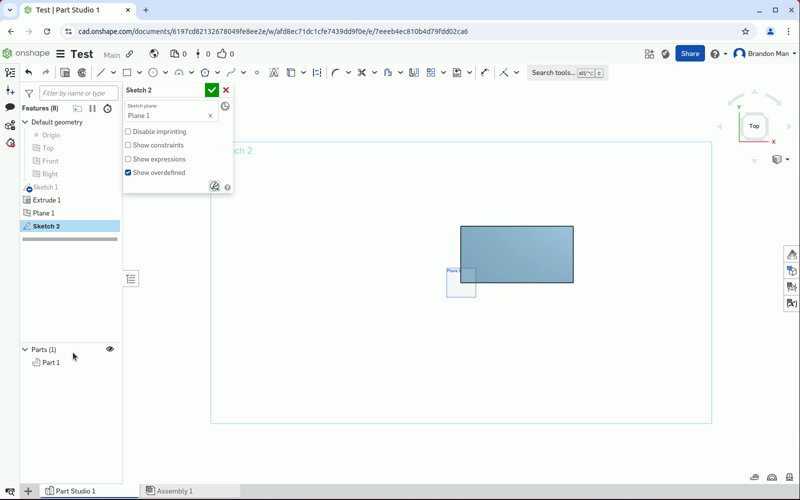
key(y)
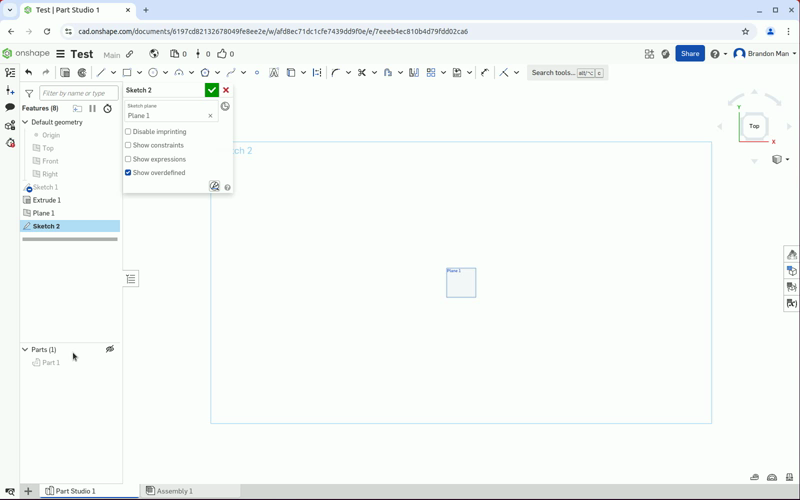
key(l)
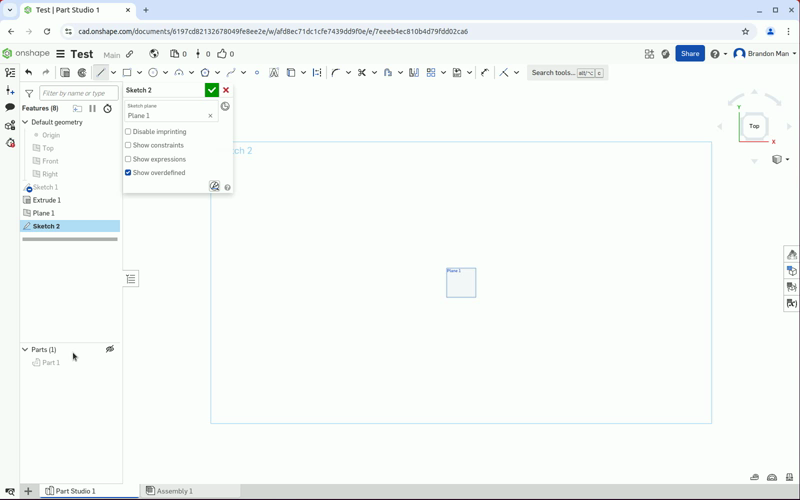
key_down(shift)
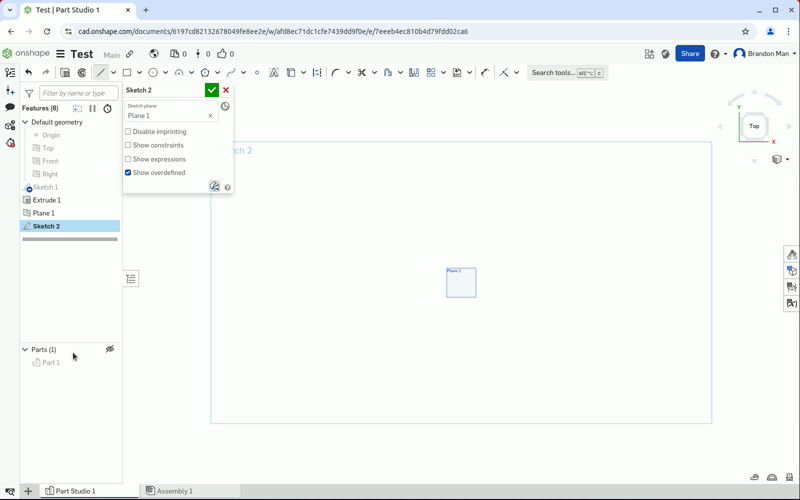
mouse_move(479, 282)
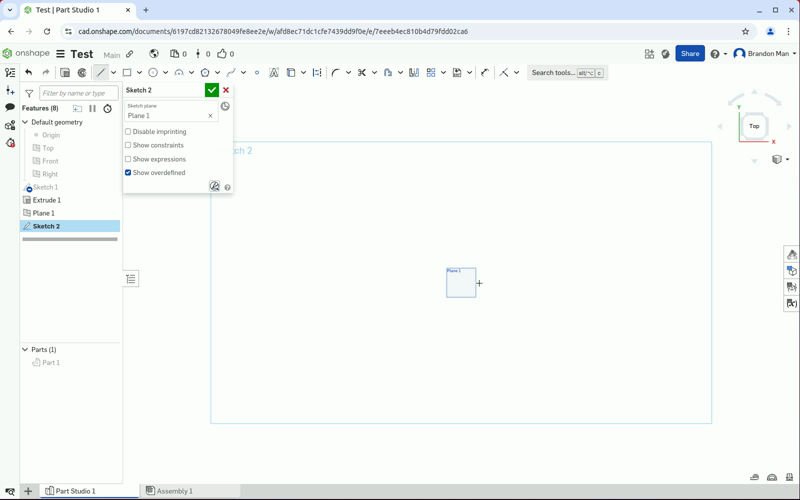
click(479, 282)
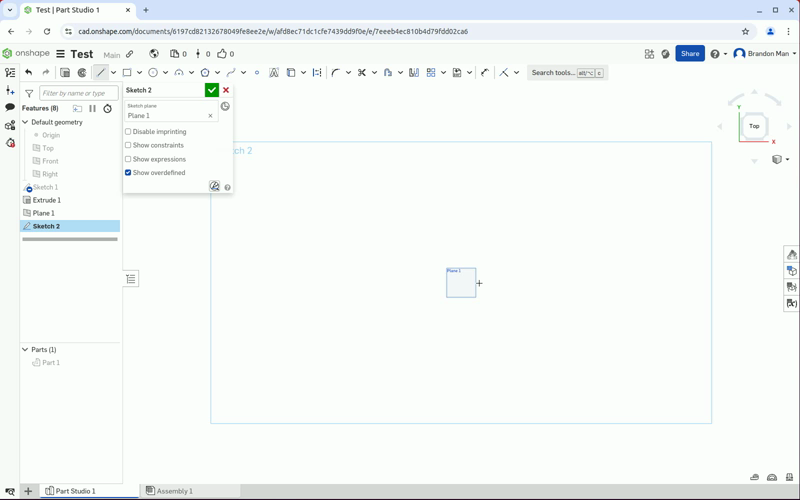
key_up(shift)
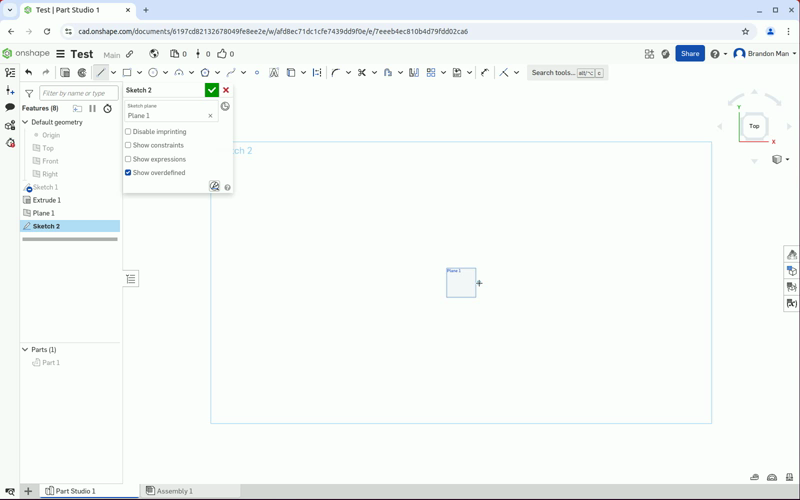
key_down(shift)
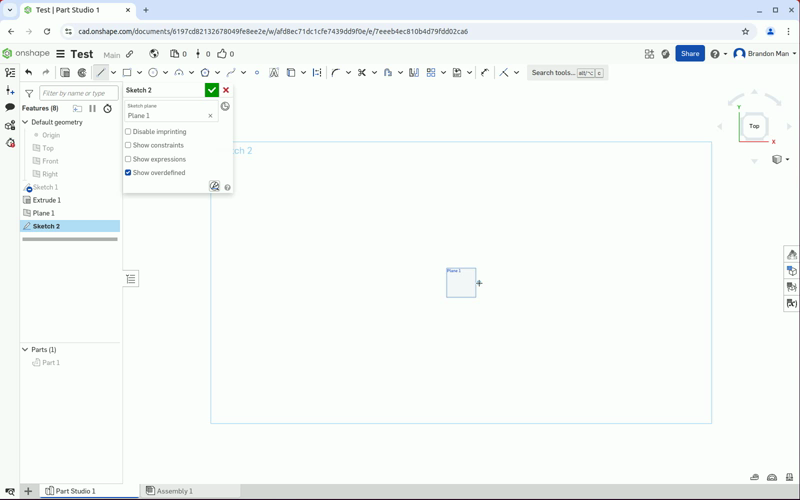
mouse_move(573, 282)
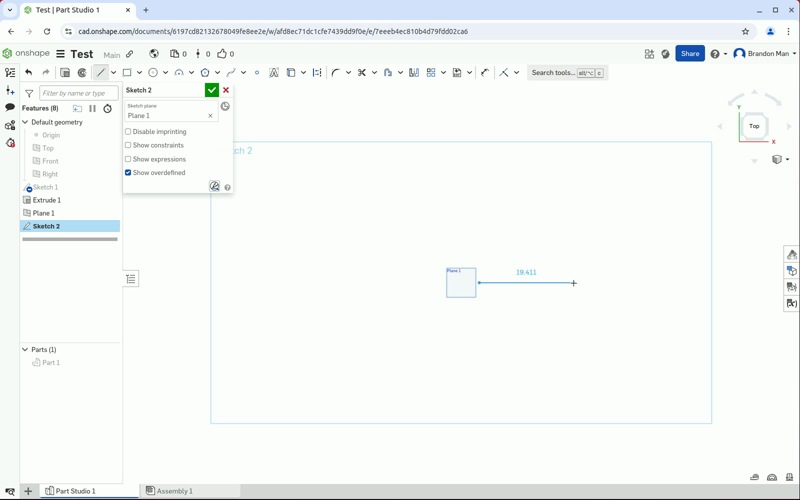
click(573, 282)
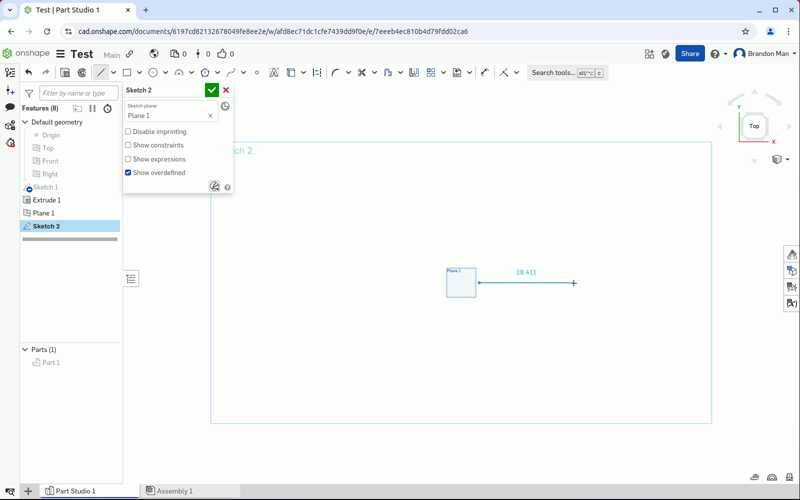
key_up(shift)
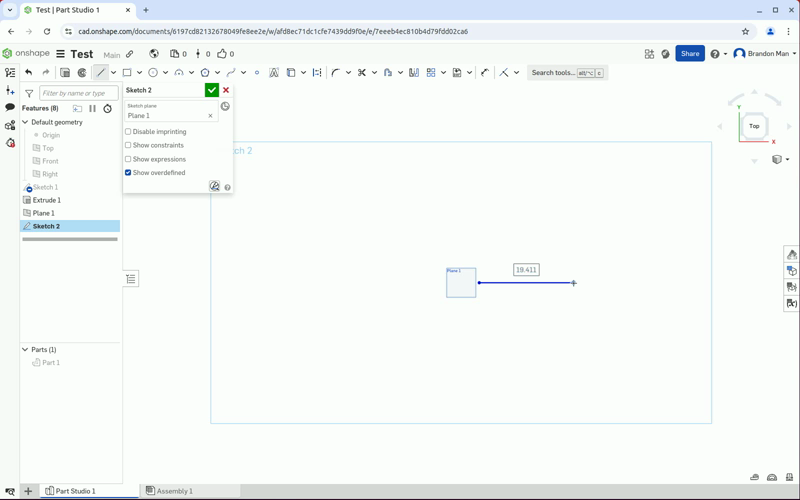
key_down(shift)
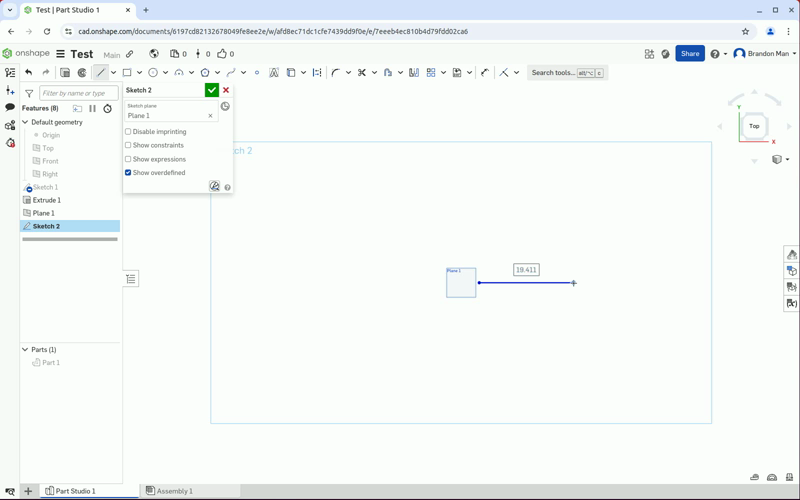
mouse_move(589, 282)
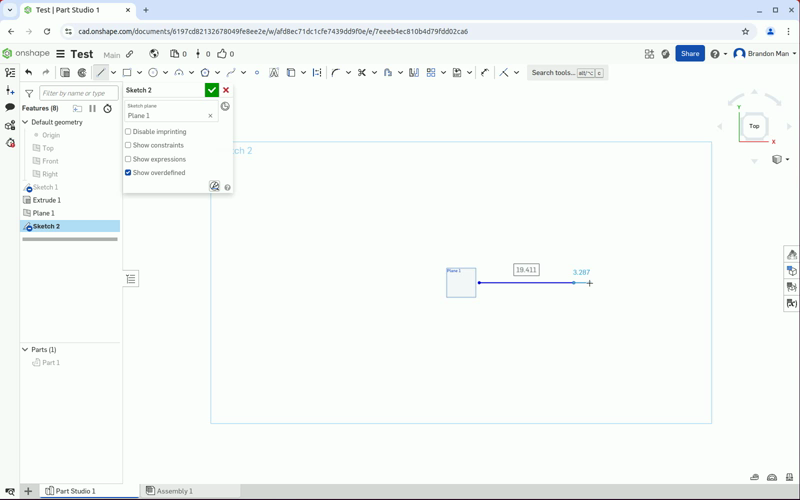
mouse_move(573, 245)
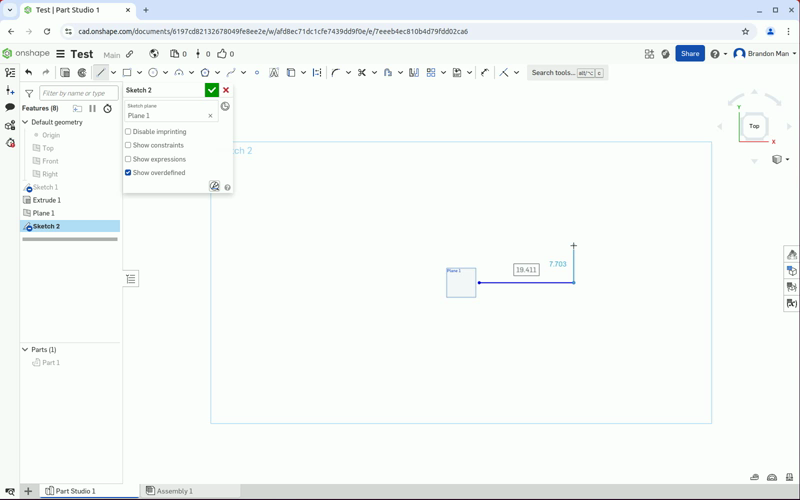
click(573, 245)
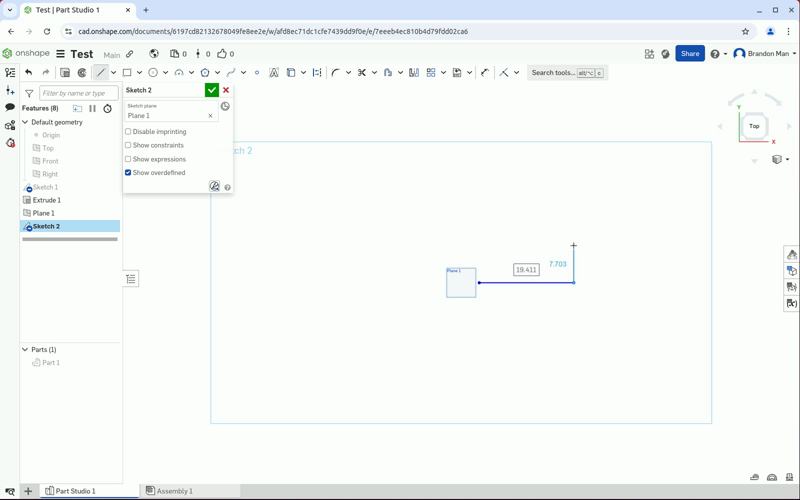
key_up(shift)
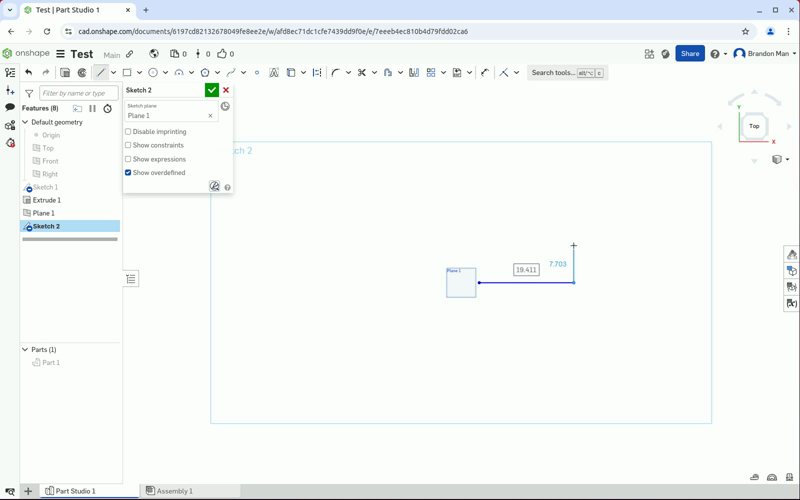
key_down(shift)
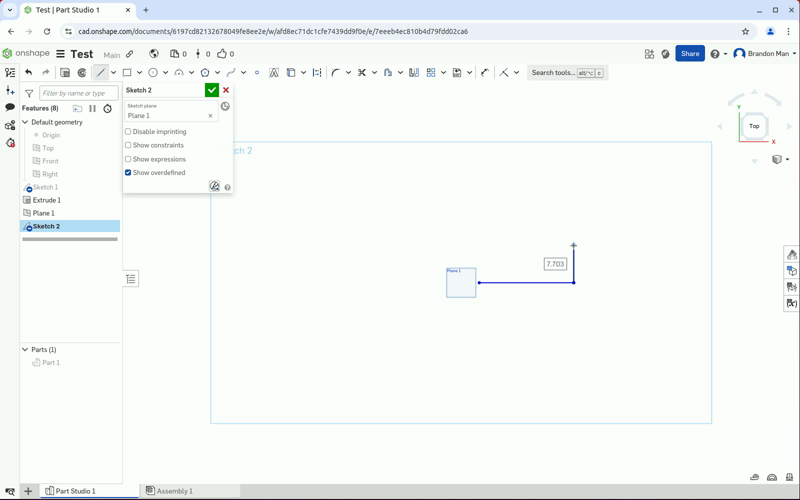
mouse_move(479, 245)
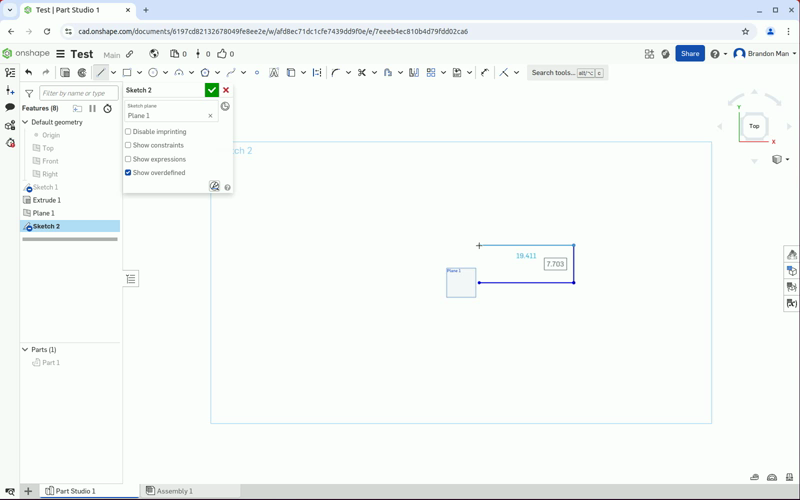
click(479, 245)
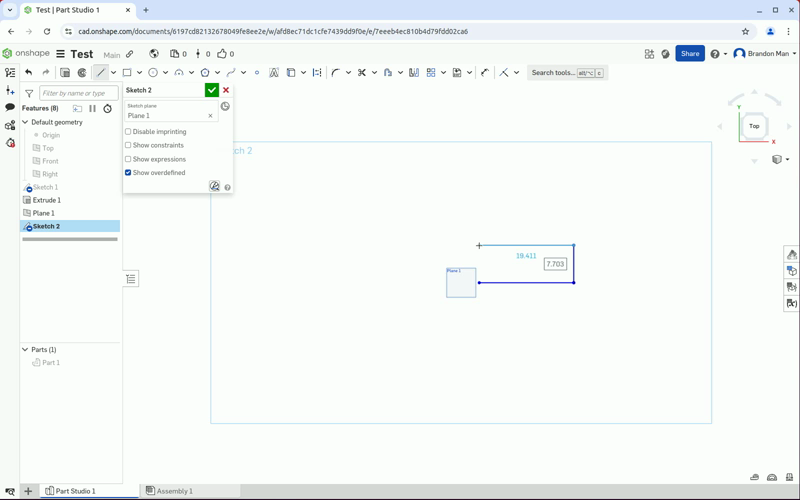
key_up(shift)
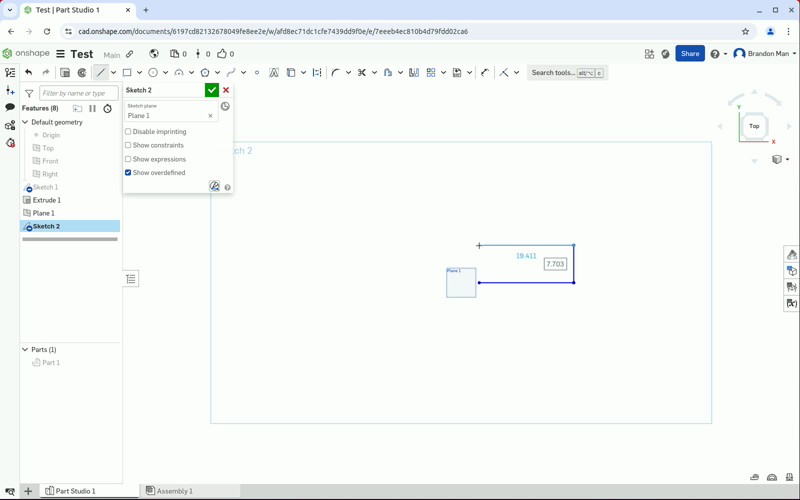
mouse_move(509, 245)
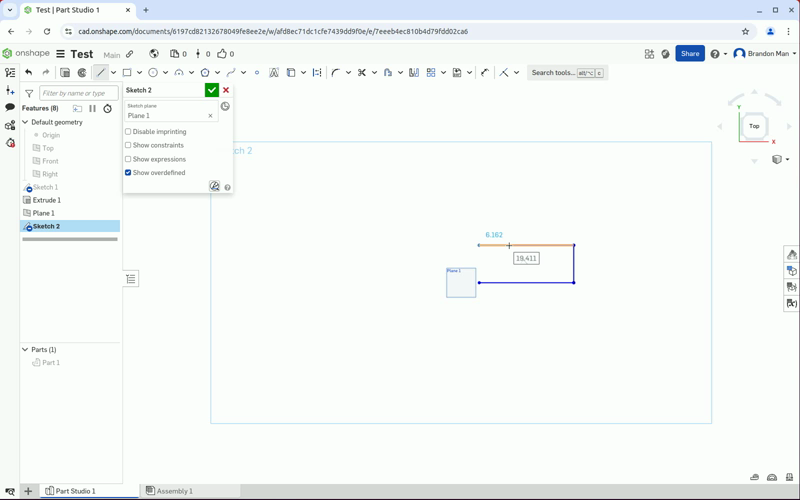
key_down(shift)
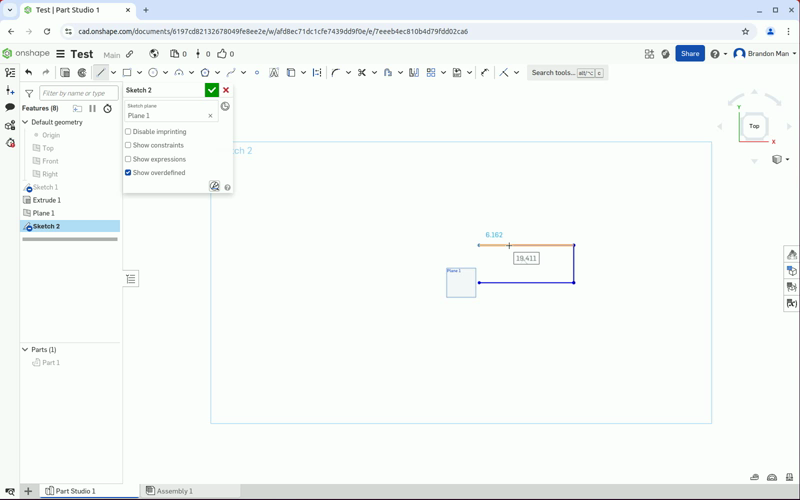
mouse_move(479, 282)
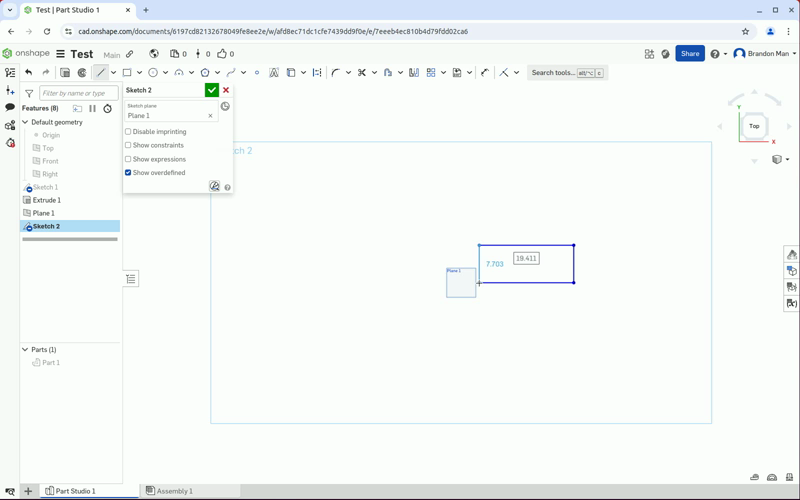
key_up(shift)
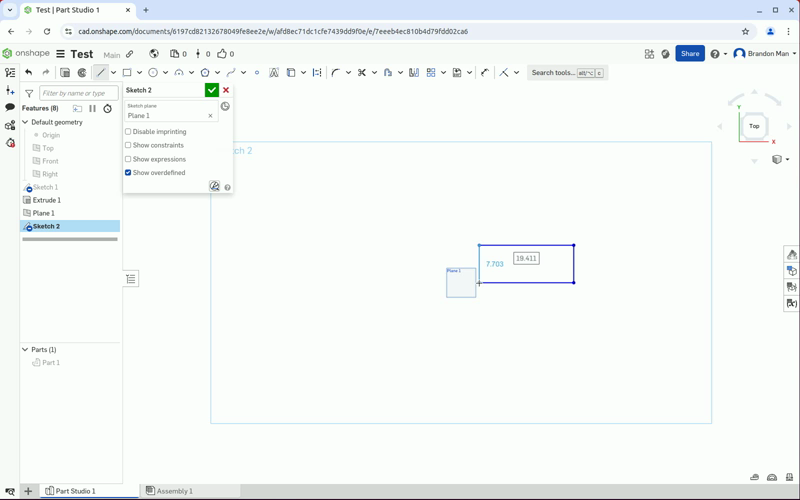
click(479, 282)
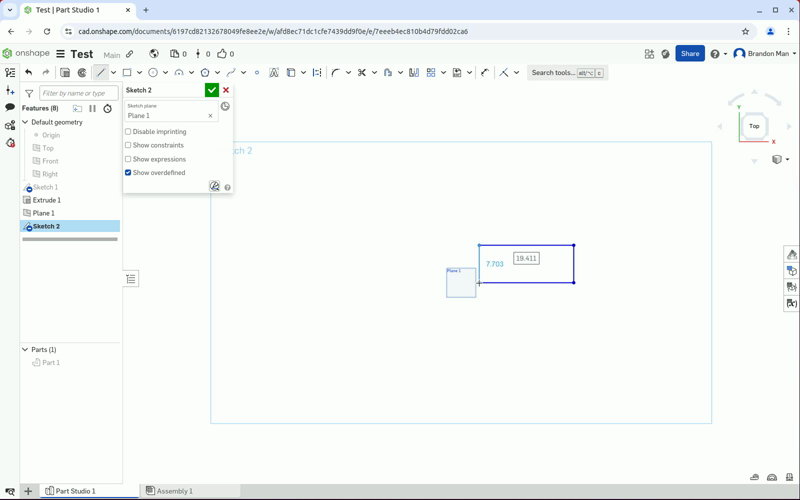
key(esc)
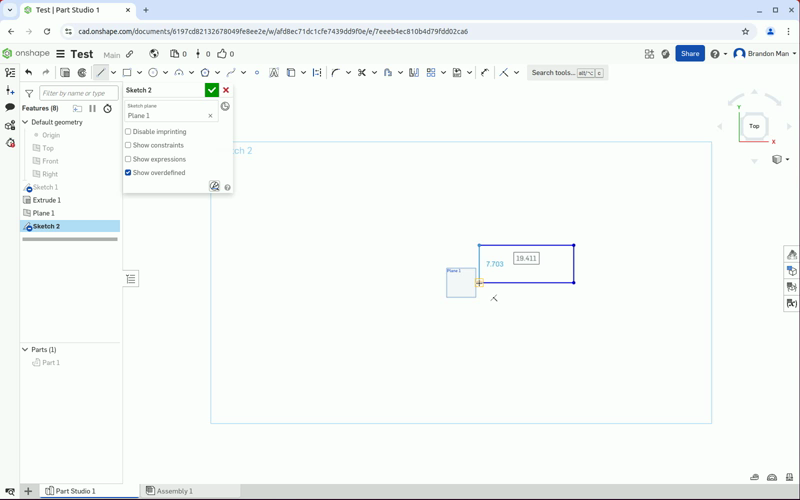
mouse_move(499, 275)
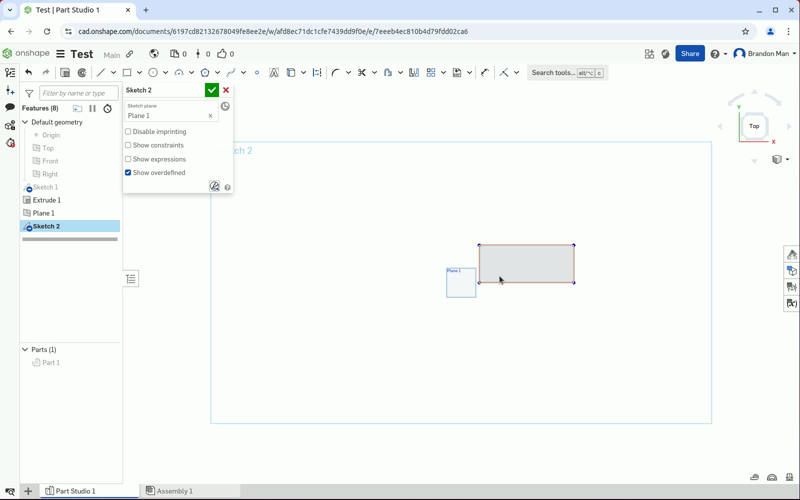
click(499, 275)
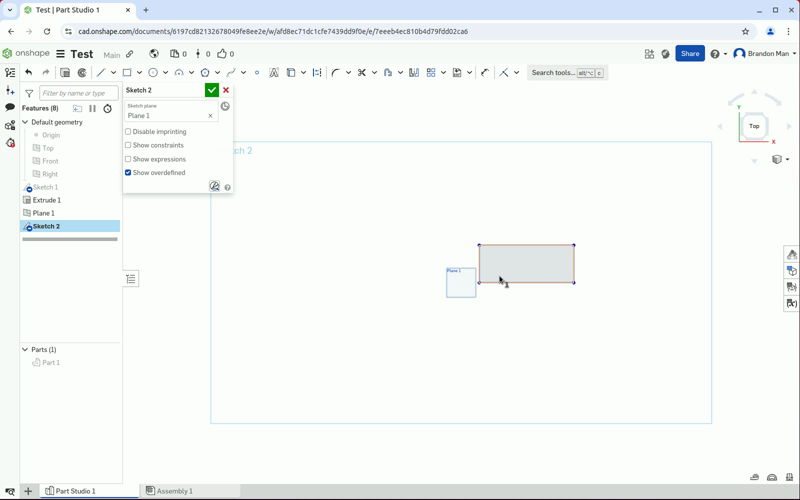
mouse_move(73, 352)
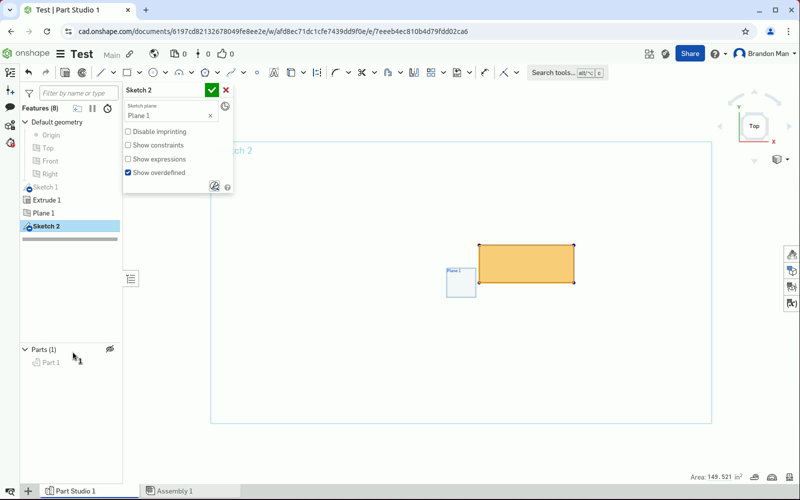
key(shift+y)
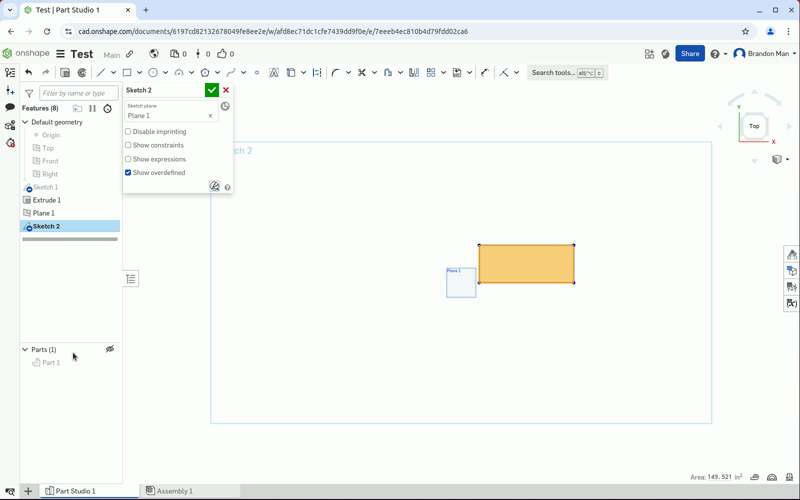
key(shift+e)
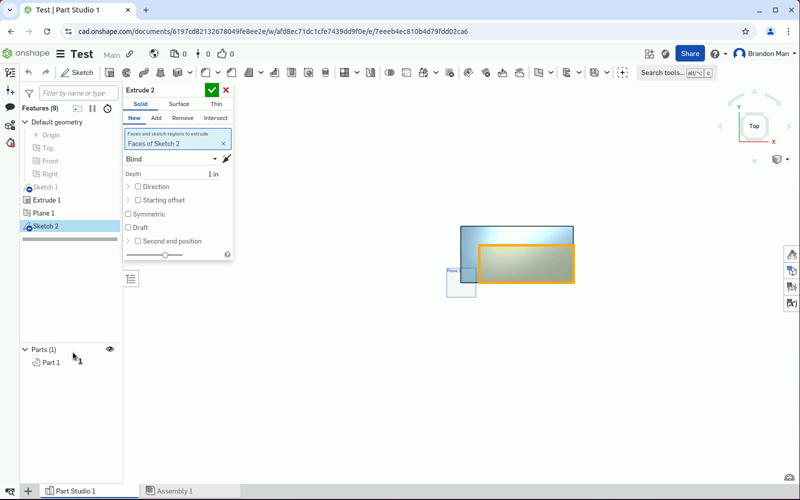
mouse_move(143, 106)
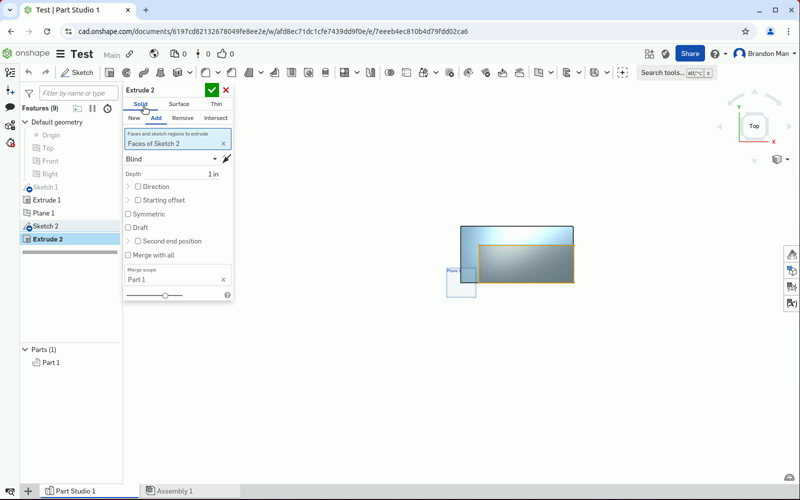
click(143, 106)
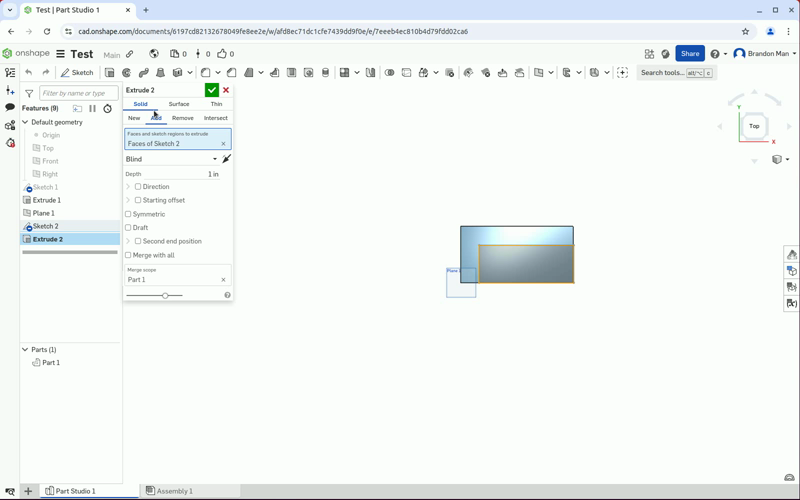
mouse_move(186, 120)
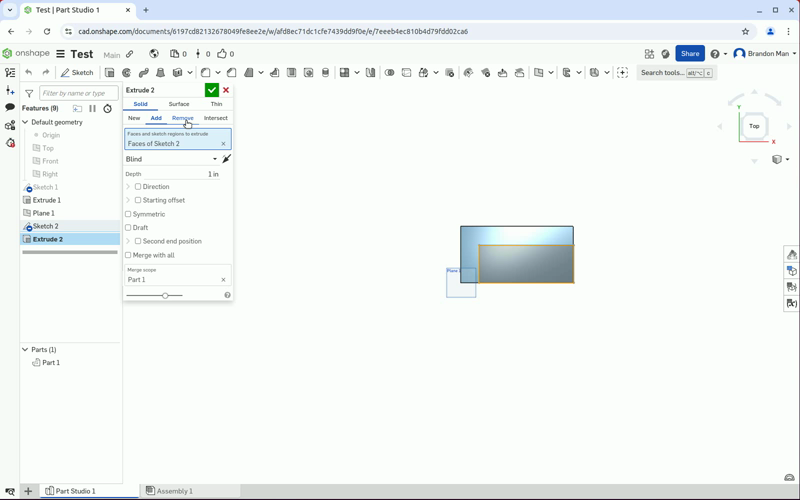
click(186, 120)
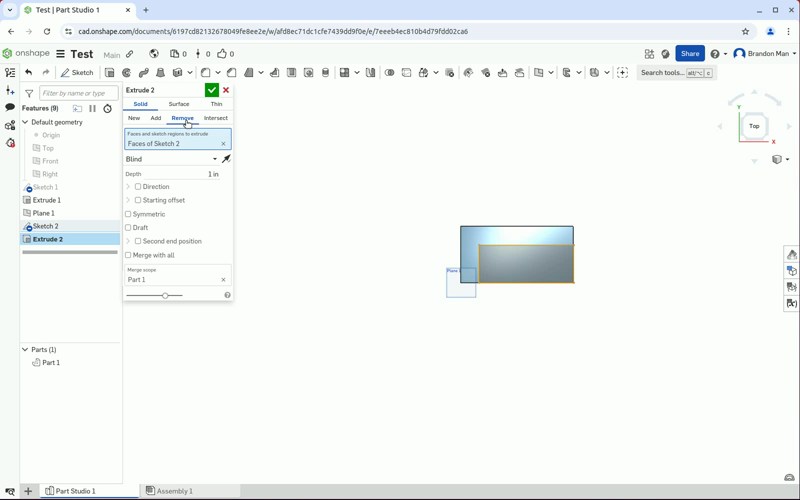
key(tab, 4)
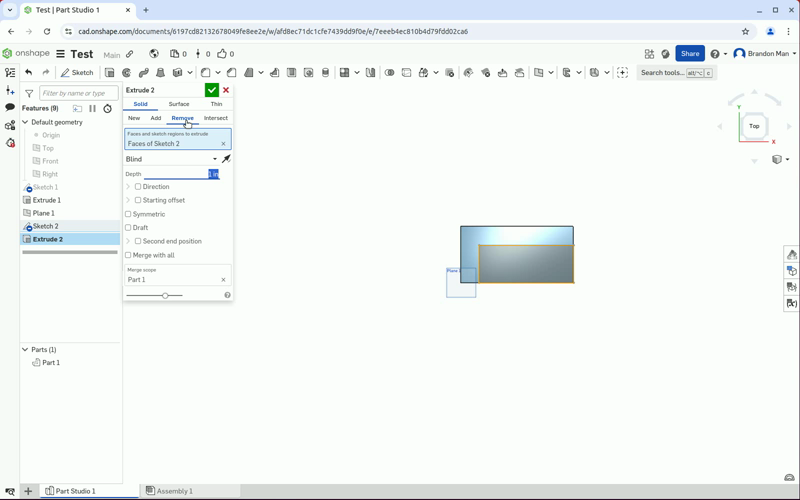
text(3.851)
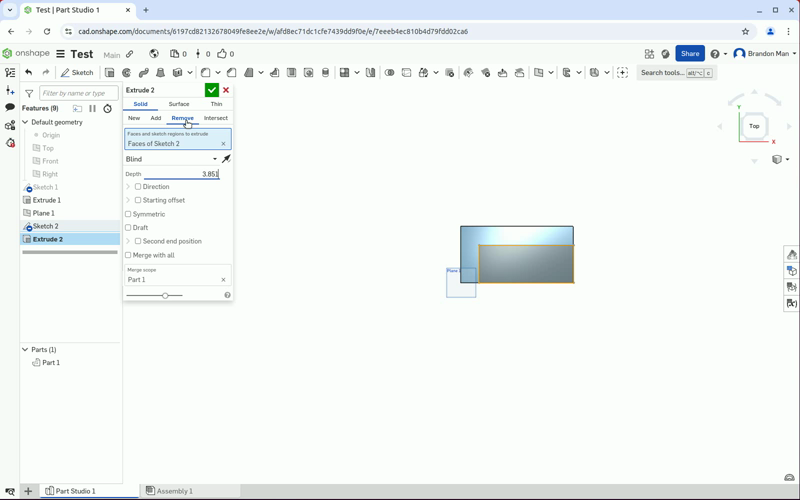
key(tab, 6)
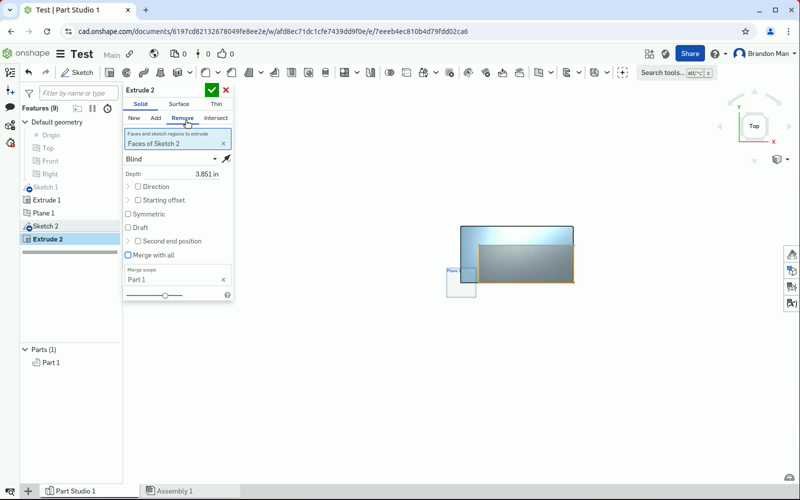
key(space)
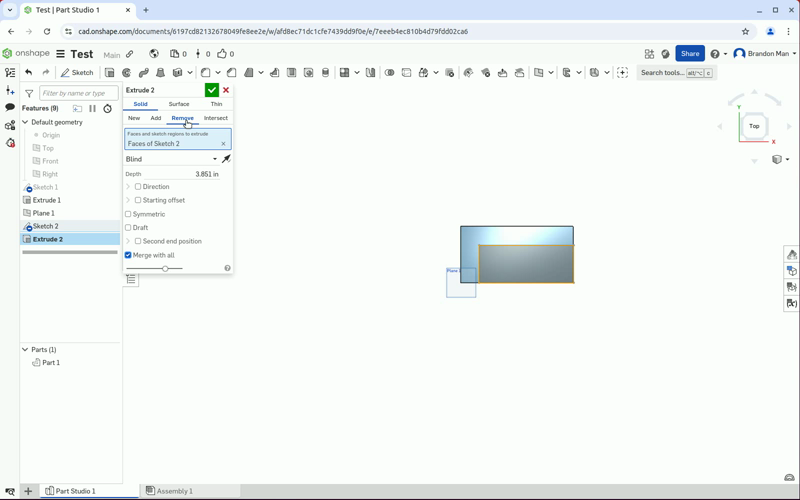
key(enter)
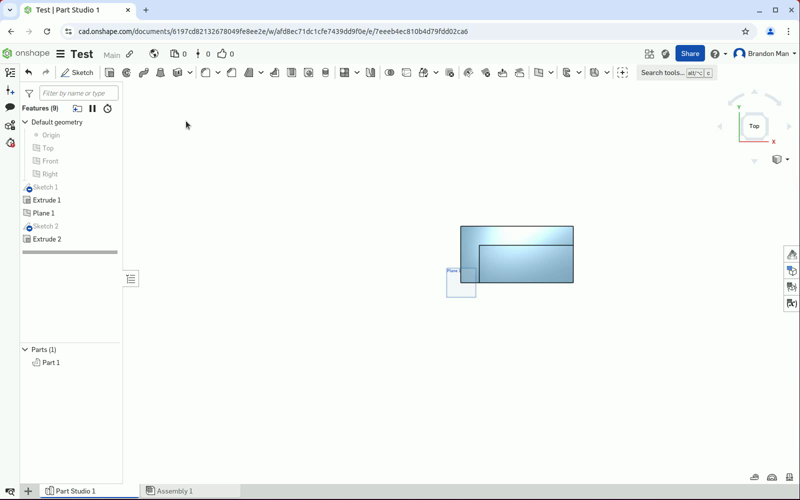
key(shift+h)
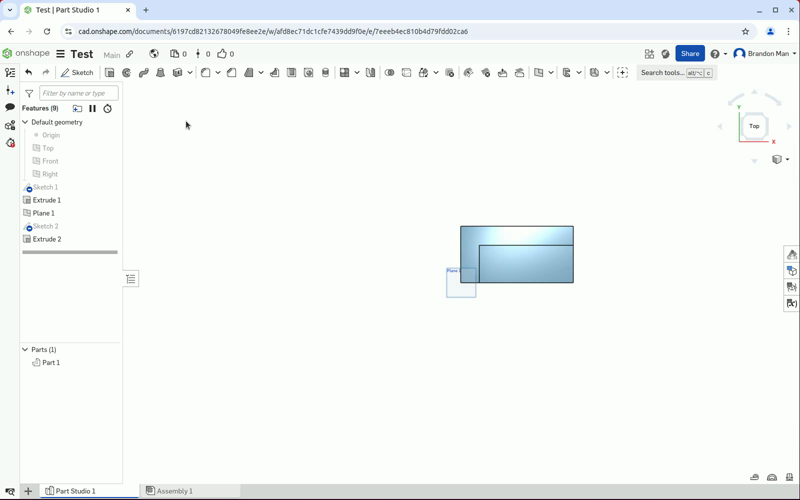
key(shift+h)
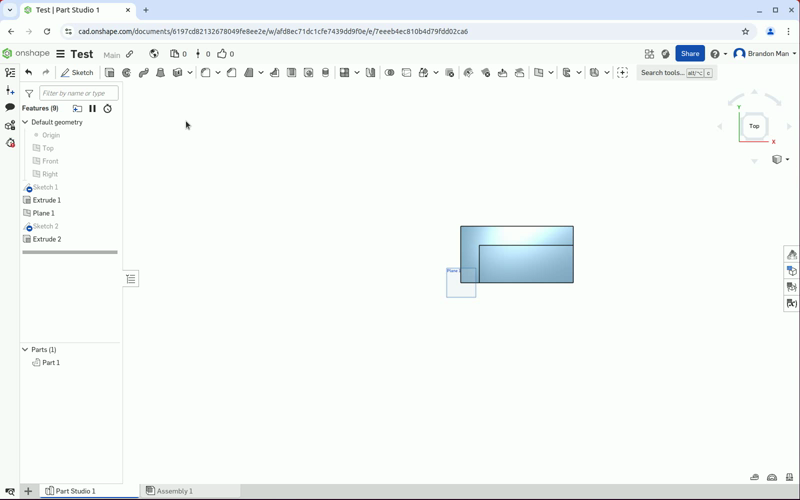
mouse_move(73, 189)
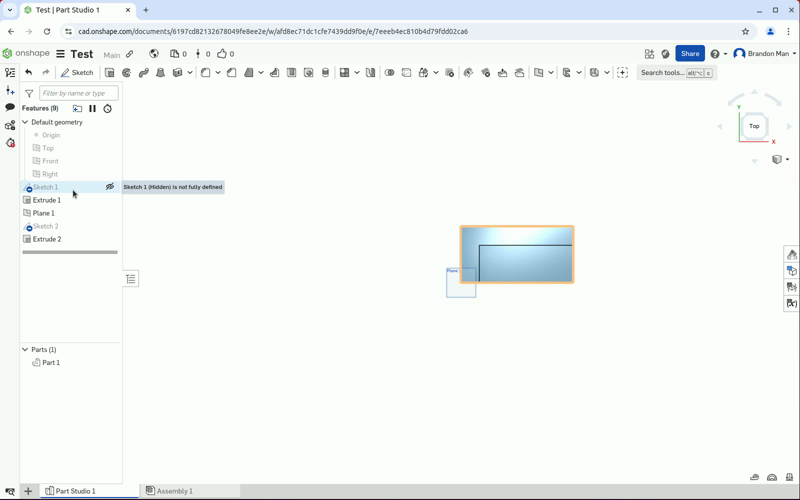
click(73, 189)
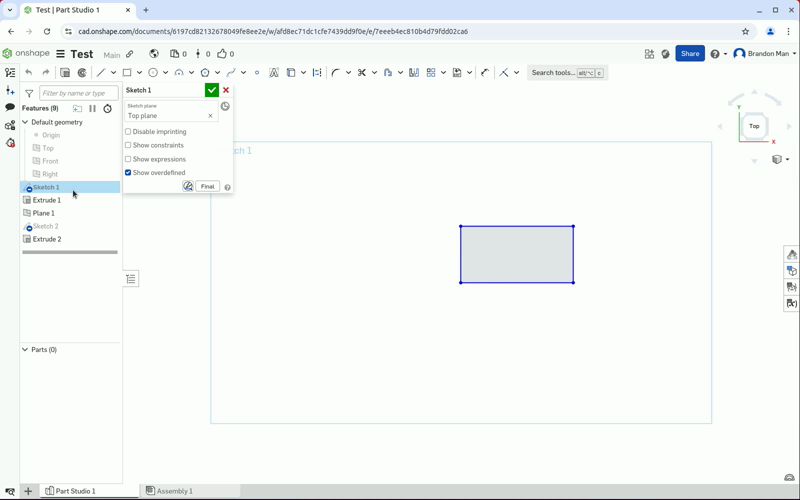
mouse_move(229, 92)
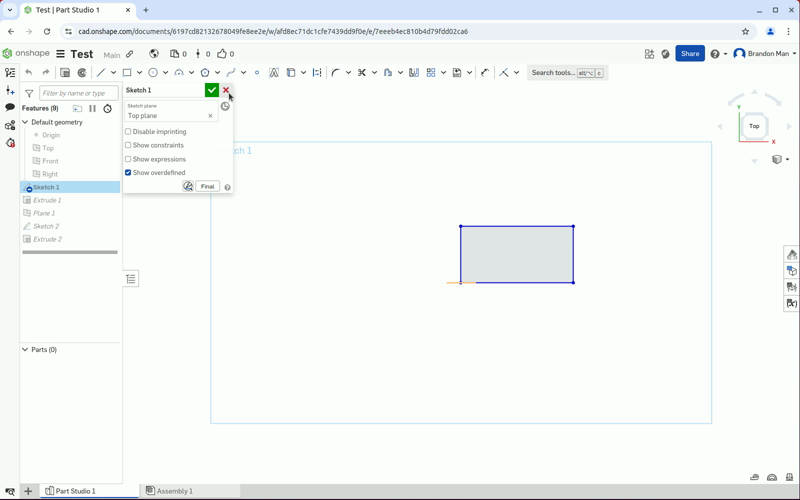
click(229, 92)
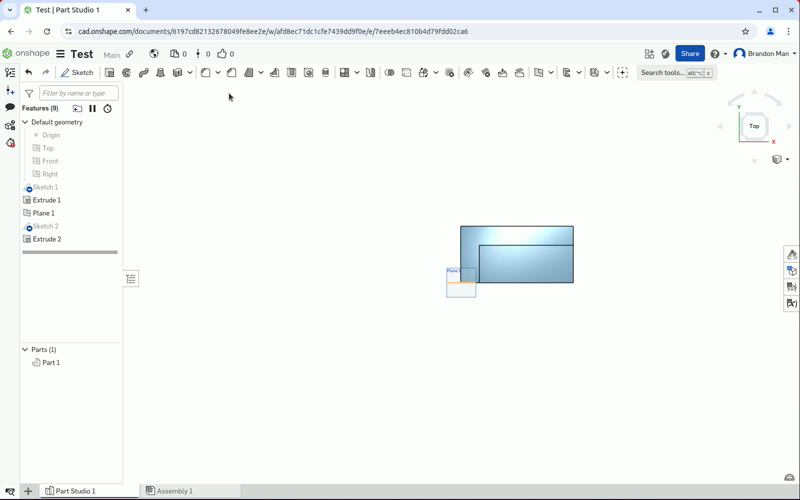
mouse_move(541, 75)
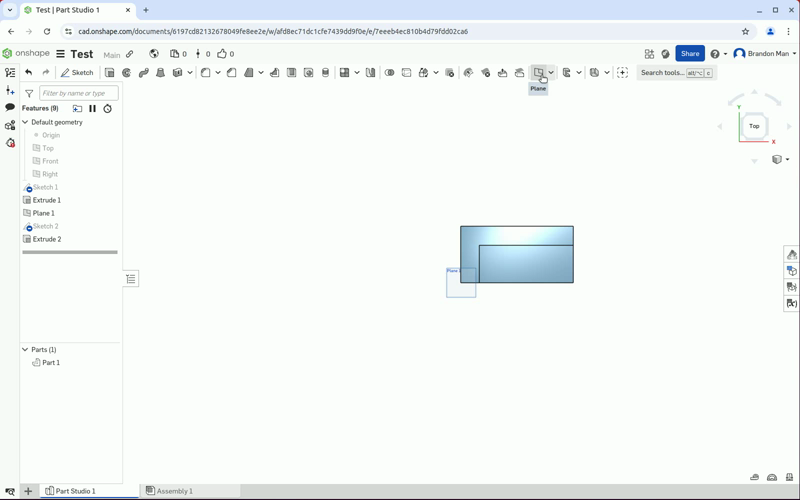
click(541, 75)
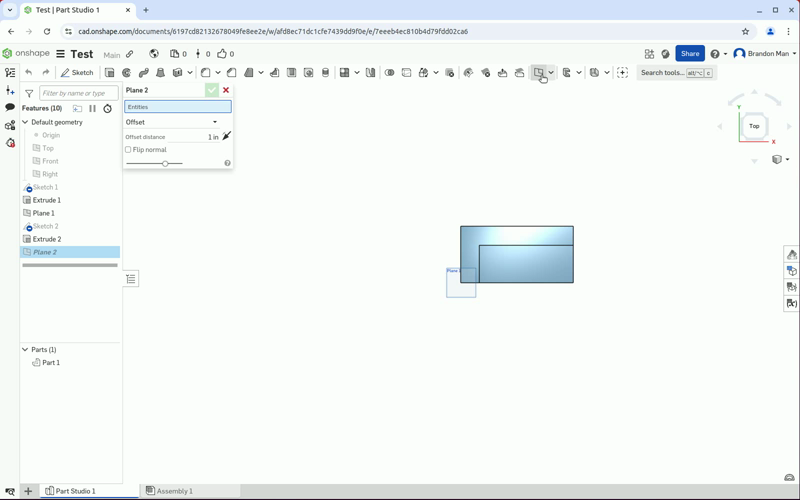
mouse_move(73, 150)
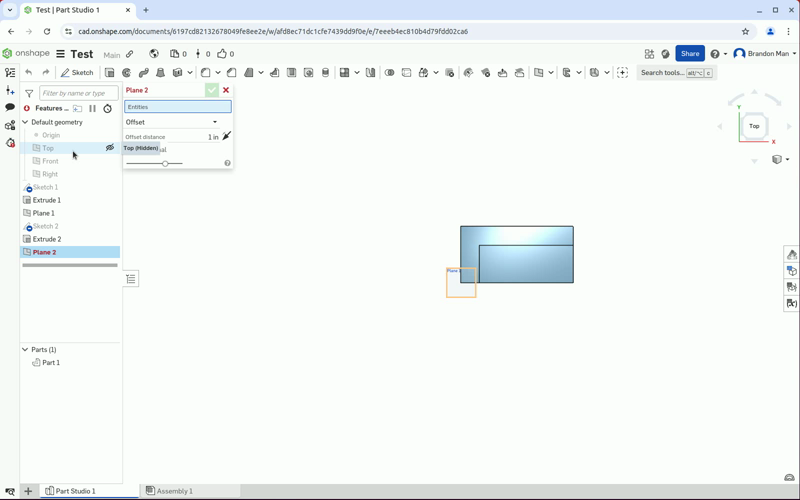
click(73, 150)
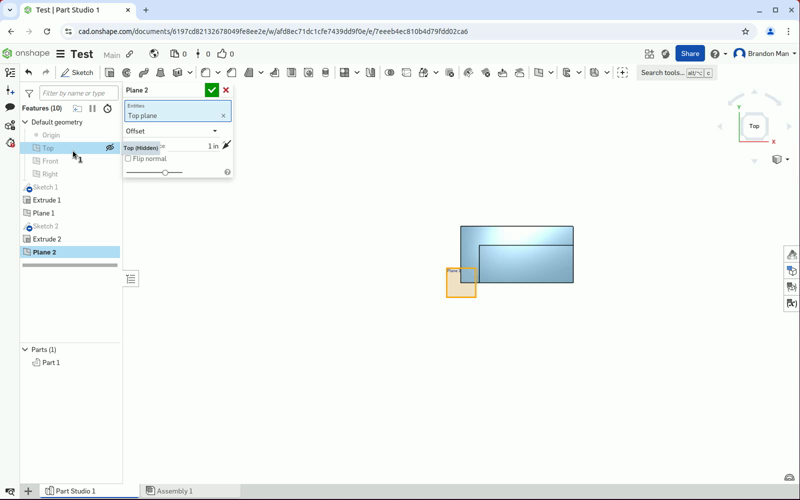
key(tab, 2)
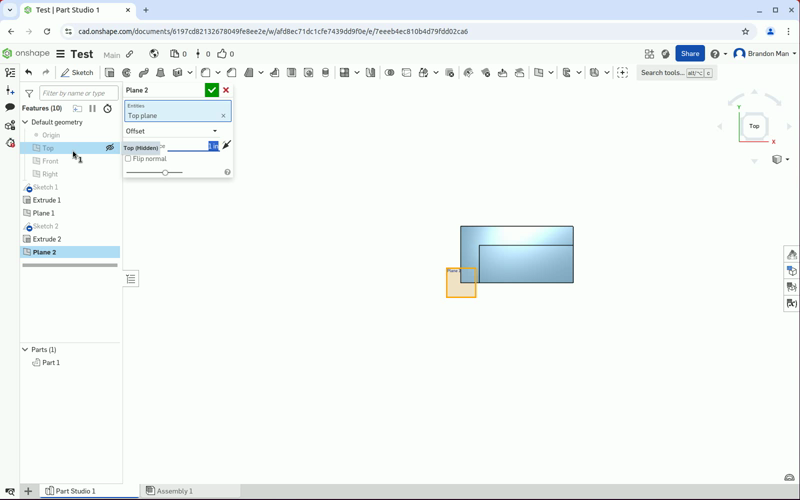
text(3.851)
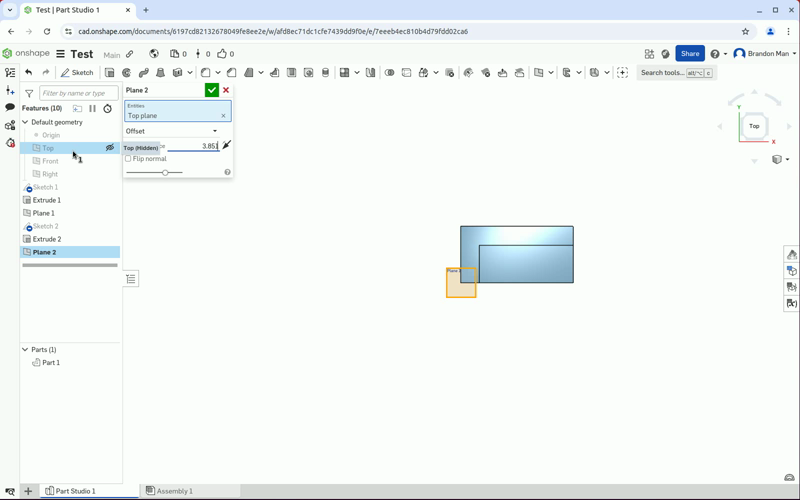
key(enter, 2)
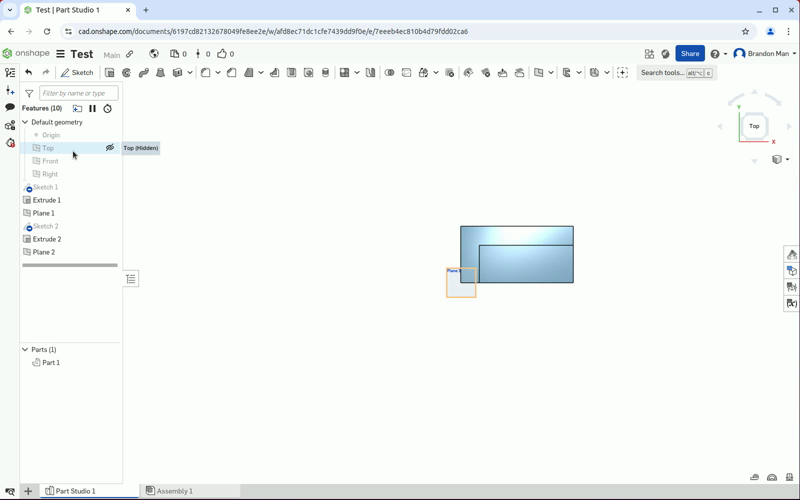
key(shift+s)
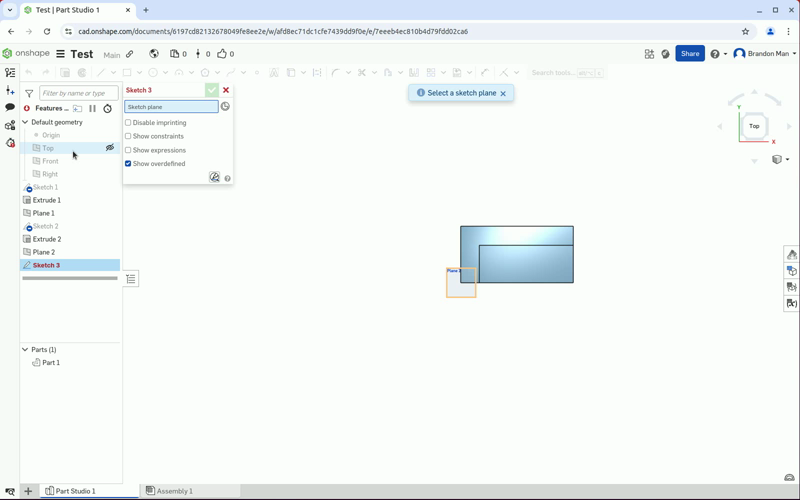
mouse_move(73, 254)
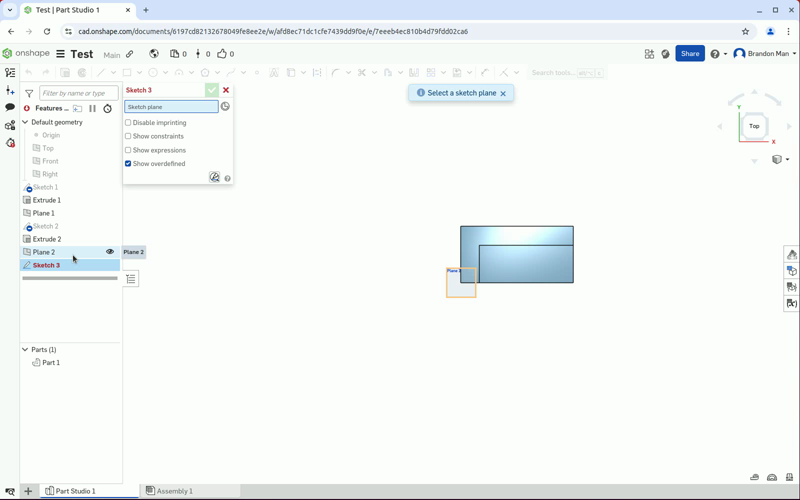
click(73, 254)
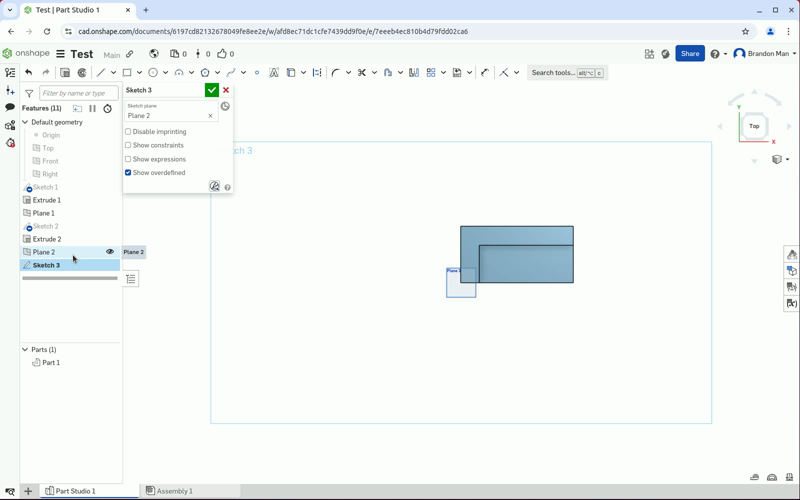
mouse_move(73, 352)
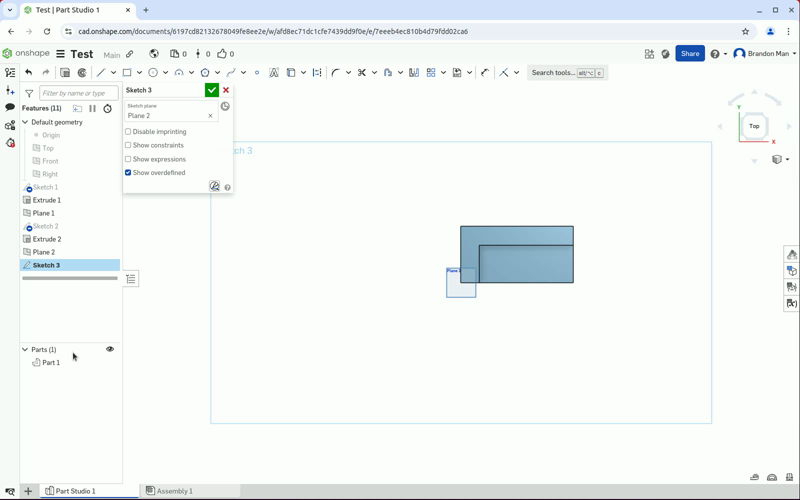
key(y)
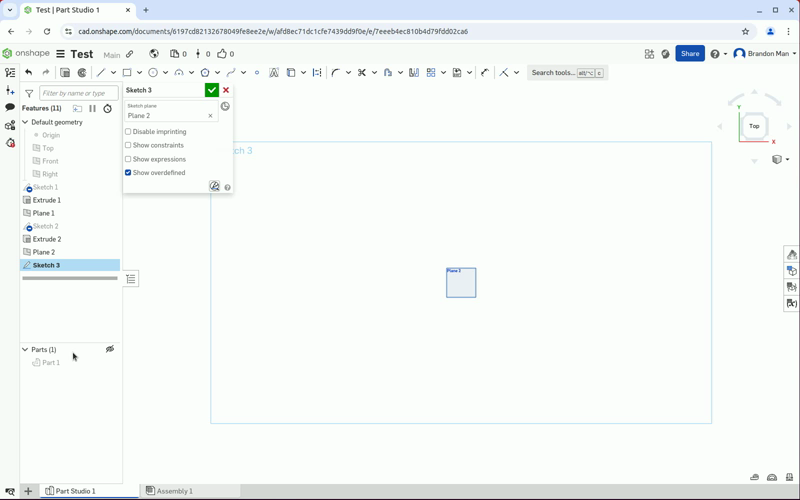
key(l)
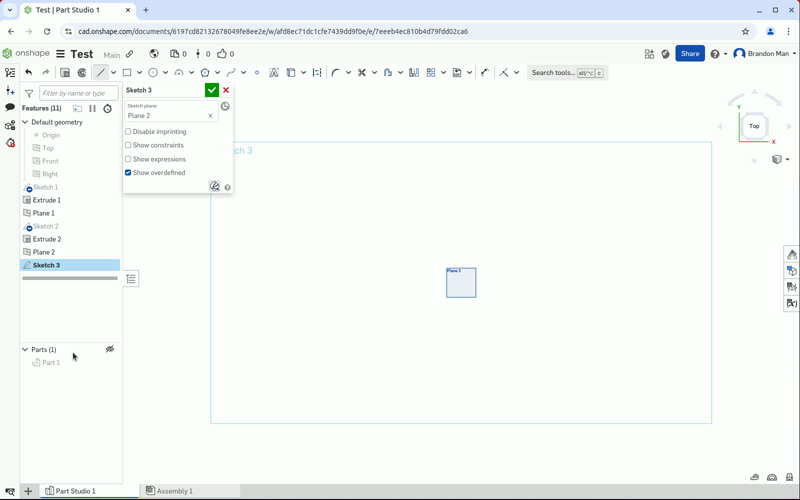
key_down(shift)
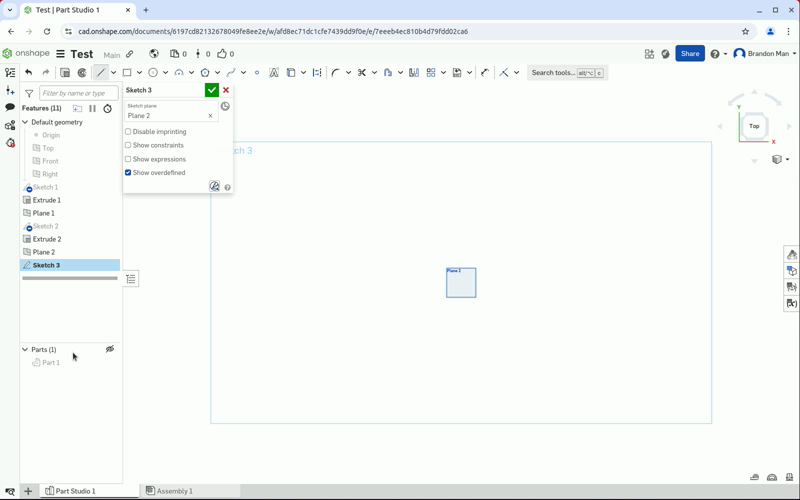
mouse_move(479, 282)
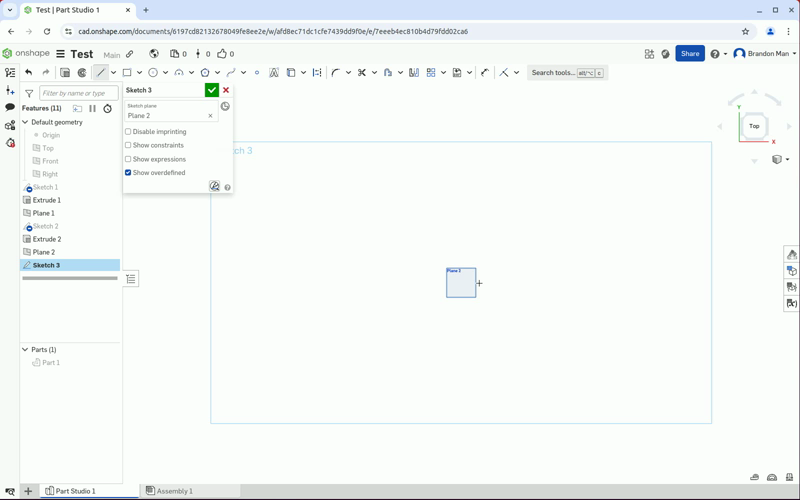
click(479, 282)
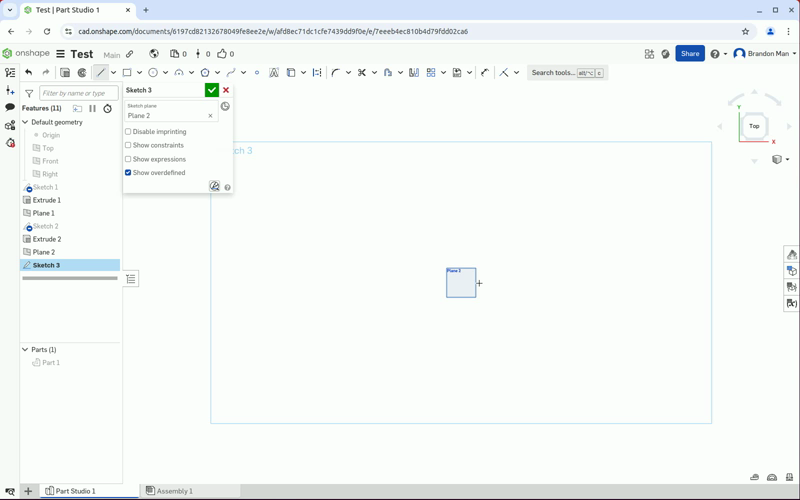
key_up(shift)
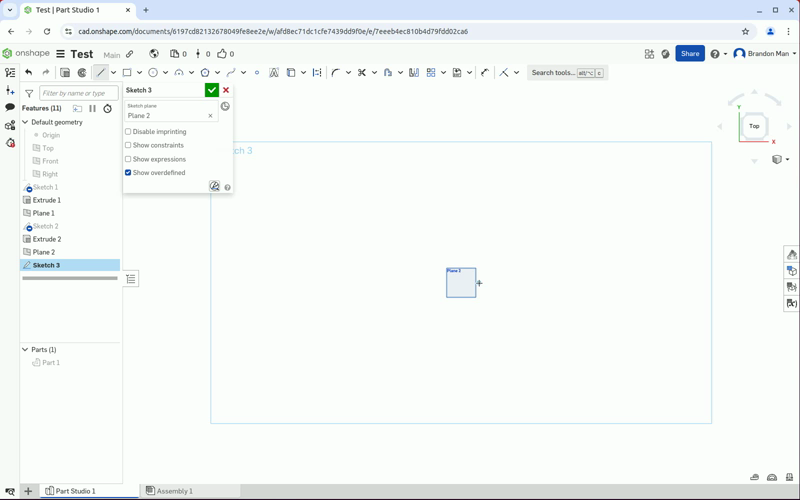
key_down(shift)
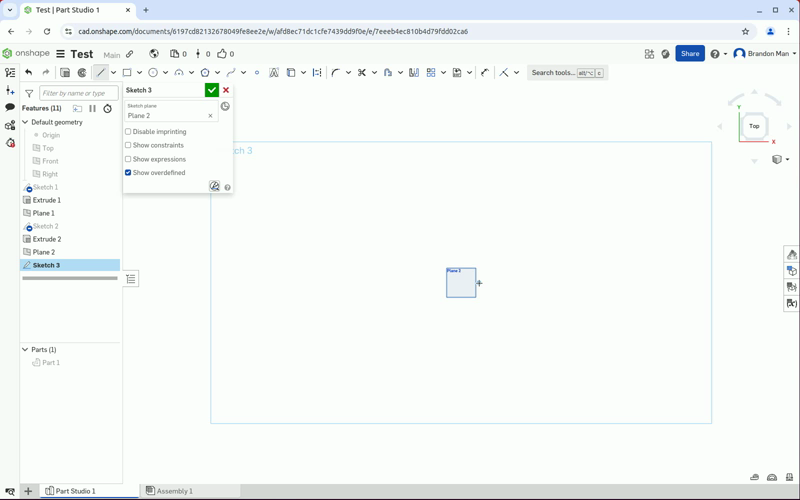
mouse_move(573, 282)
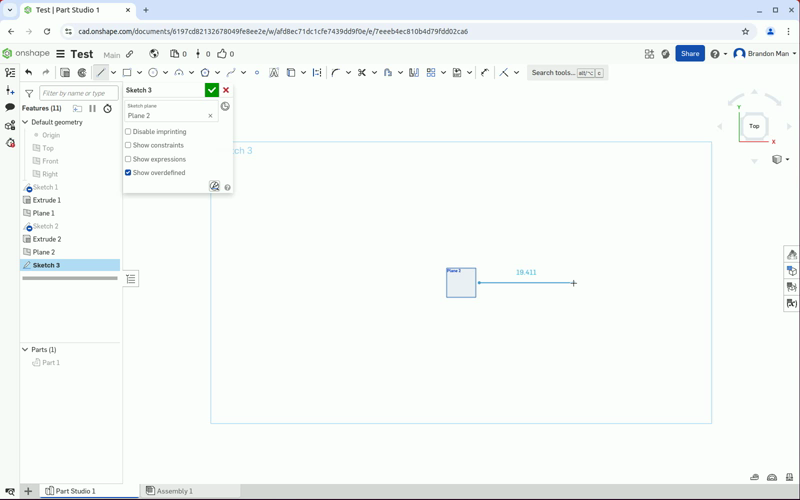
click(573, 282)
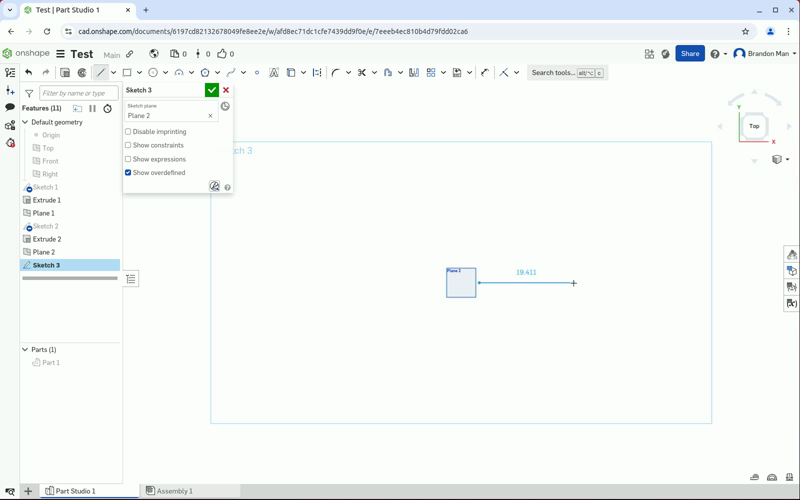
key_up(shift)
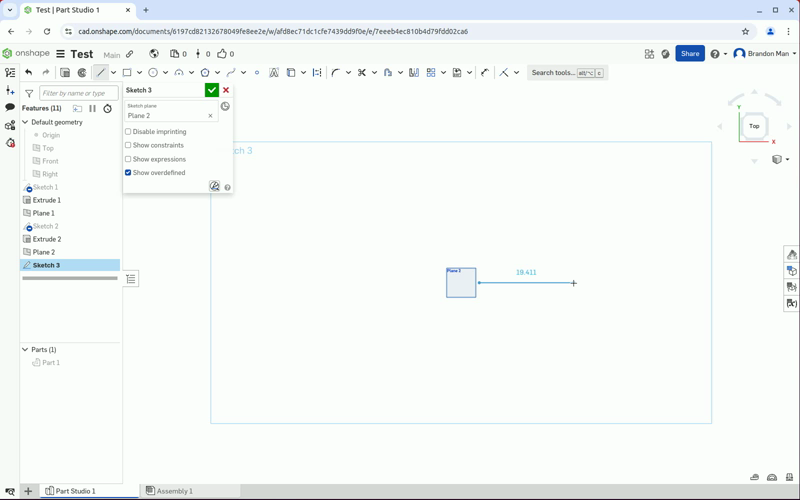
key_down(shift)
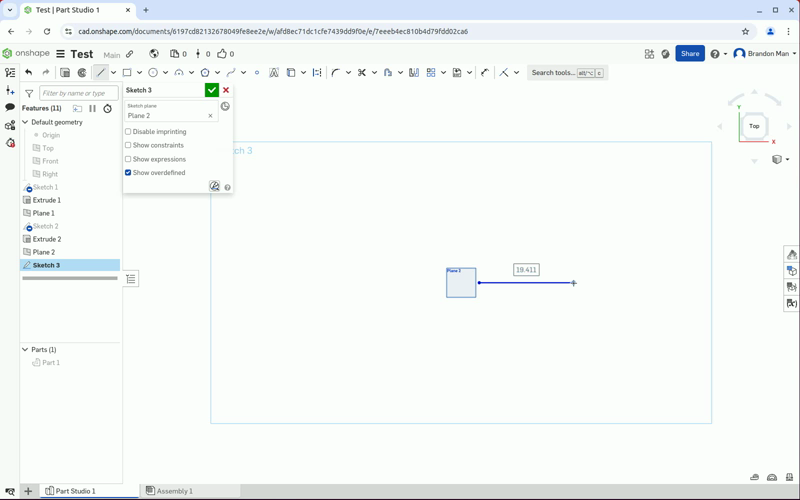
mouse_move(589, 282)
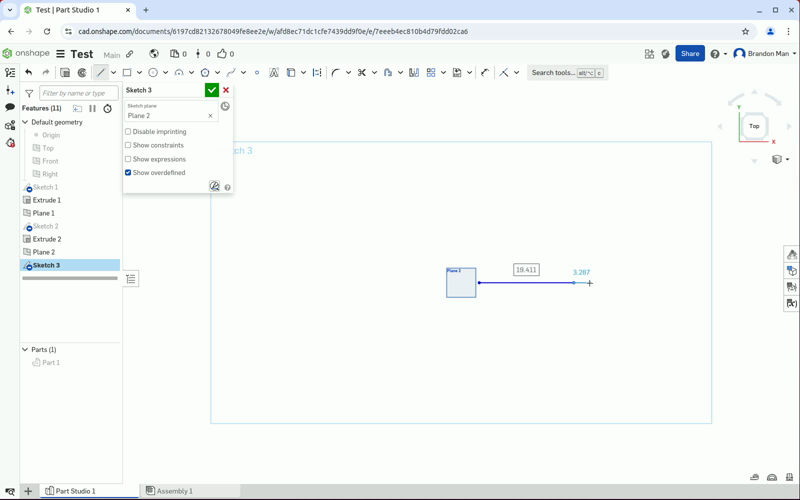
mouse_move(573, 245)
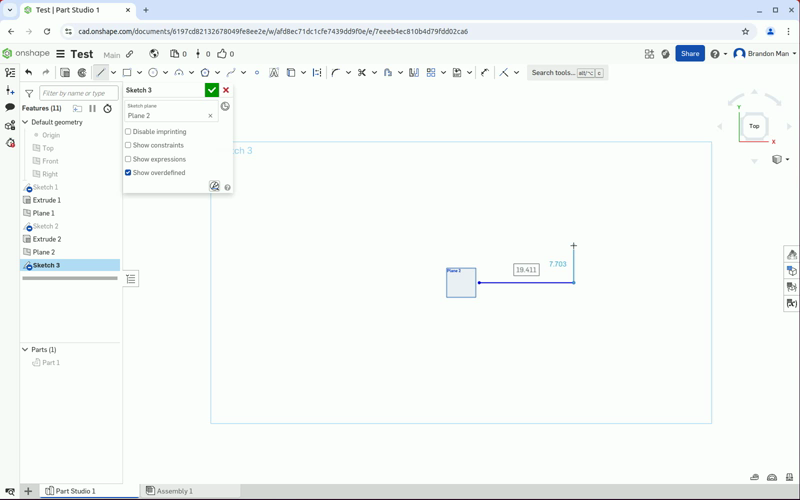
click(573, 245)
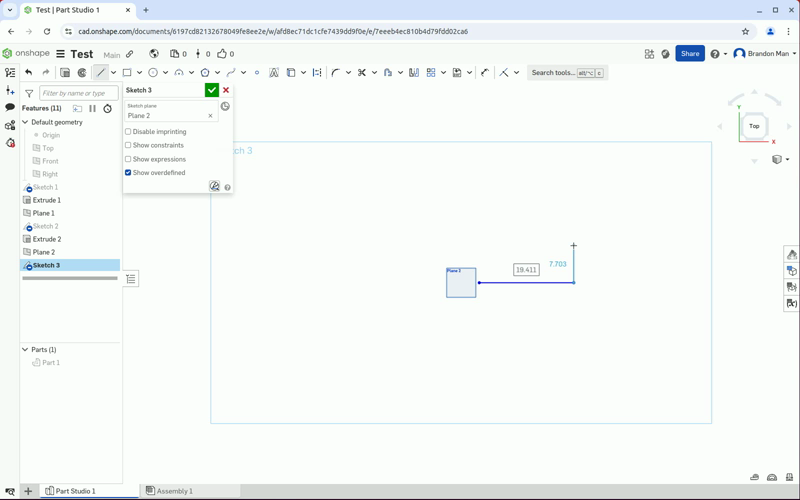
key_up(shift)
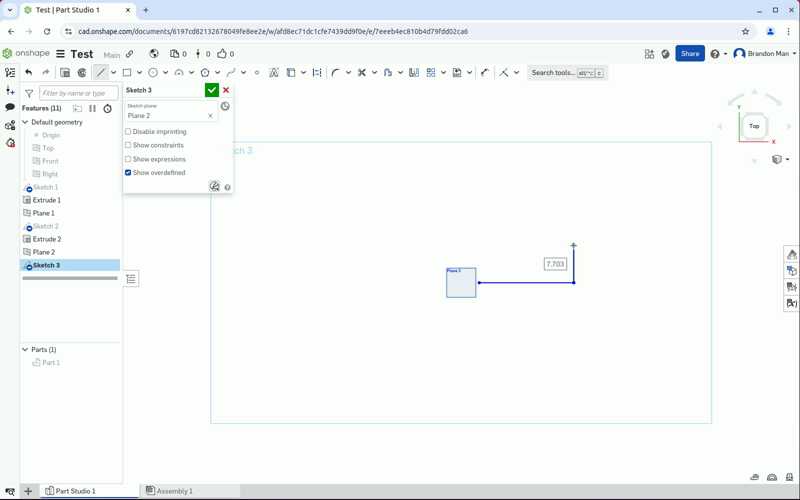
key_down(shift)
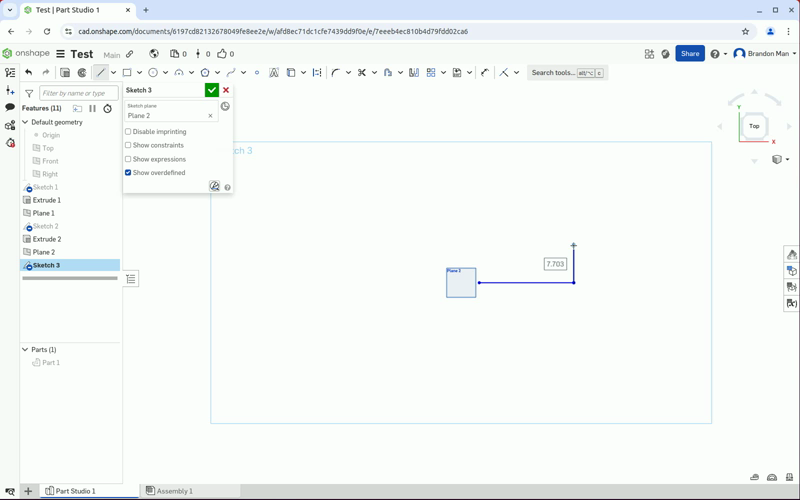
mouse_move(589, 245)
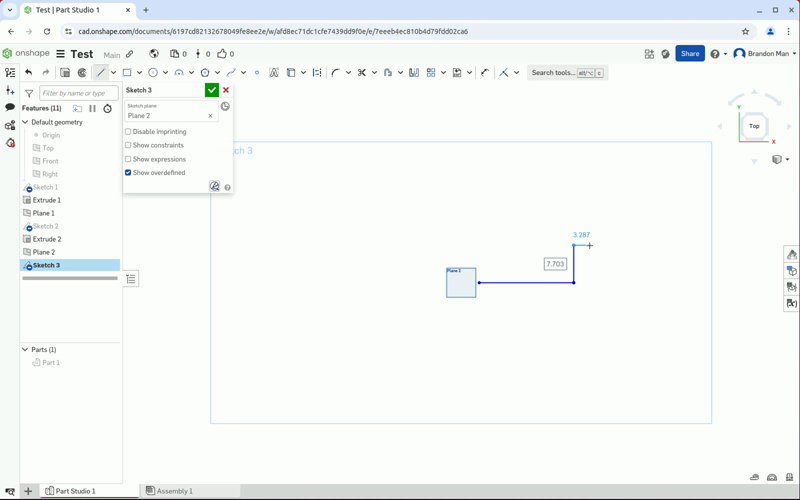
mouse_move(517, 245)
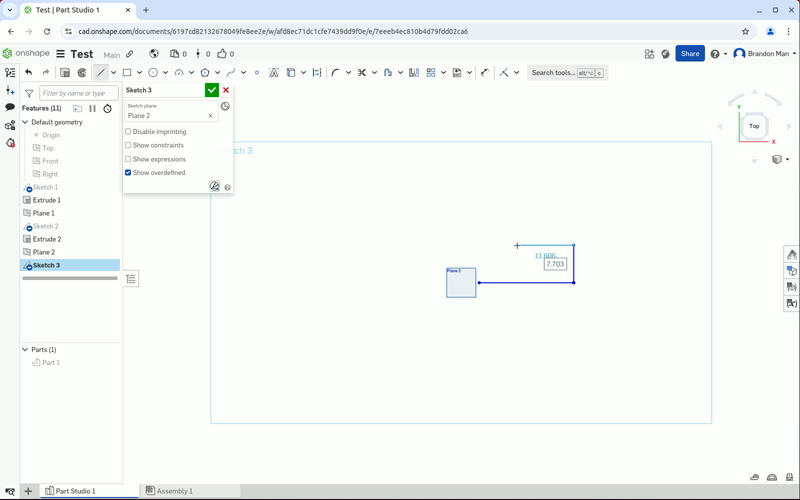
click(517, 245)
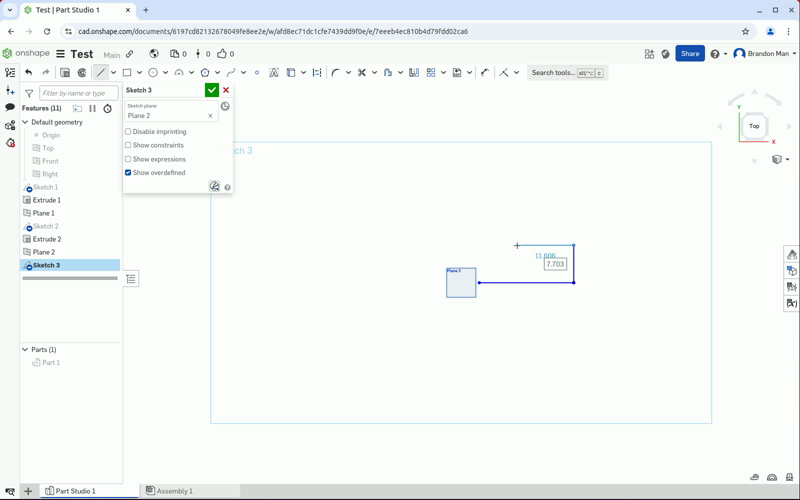
key_up(shift)
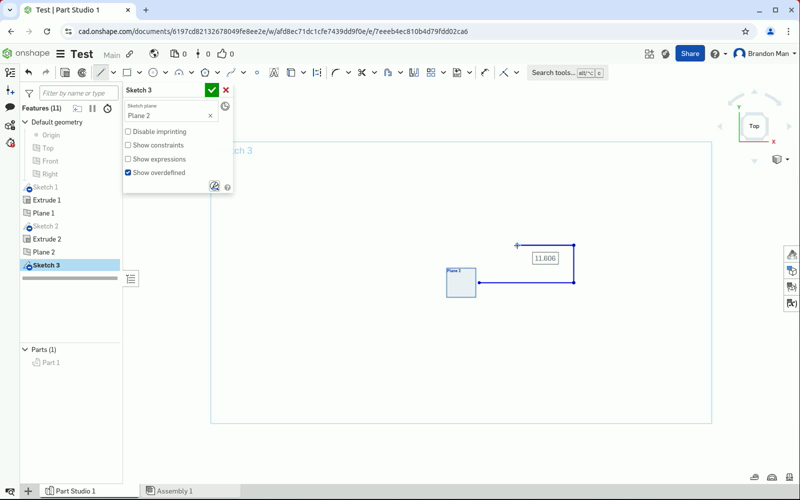
key_down(shift)
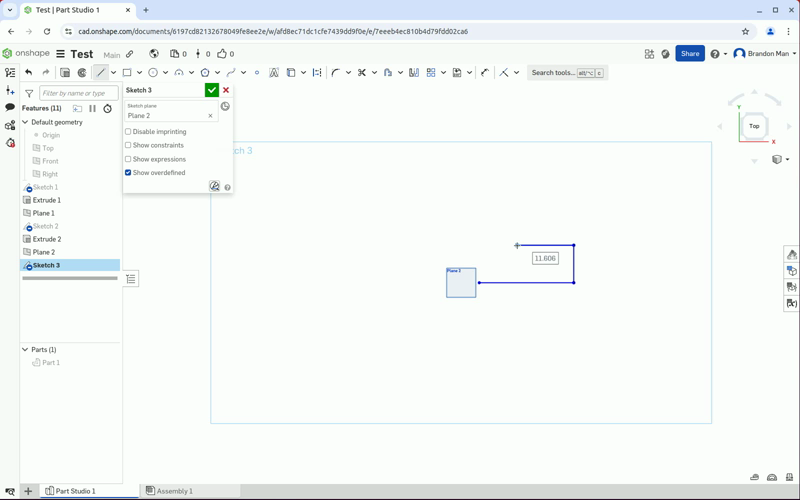
mouse_move(547, 245)
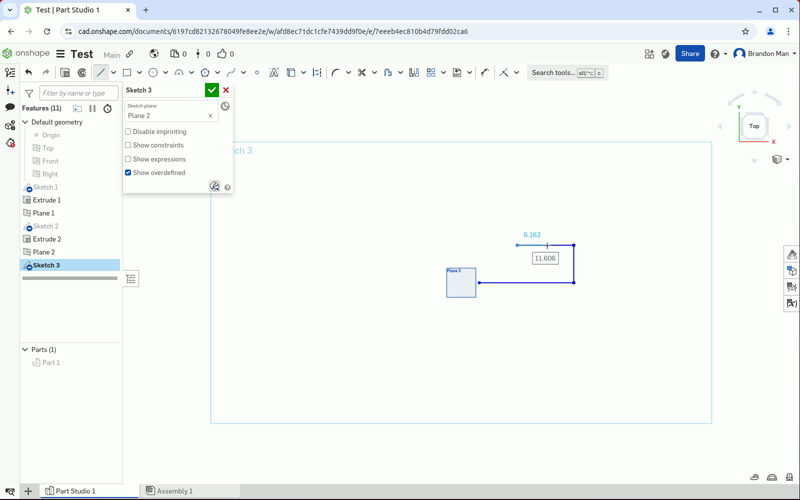
mouse_move(479, 264)
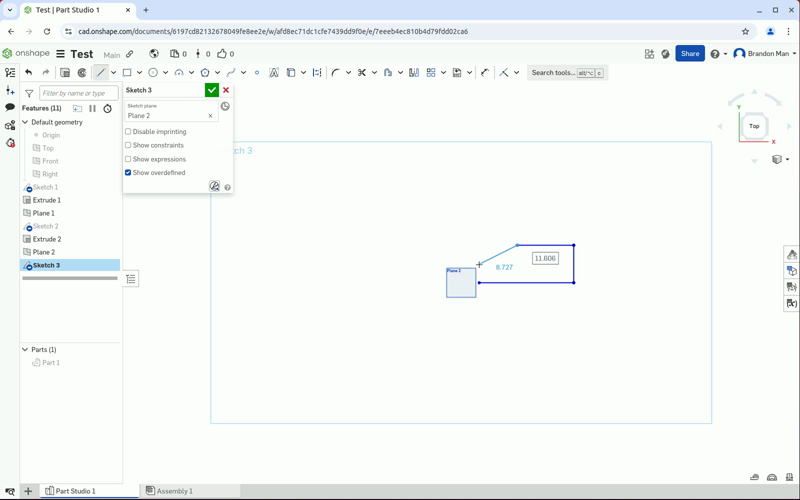
click(479, 264)
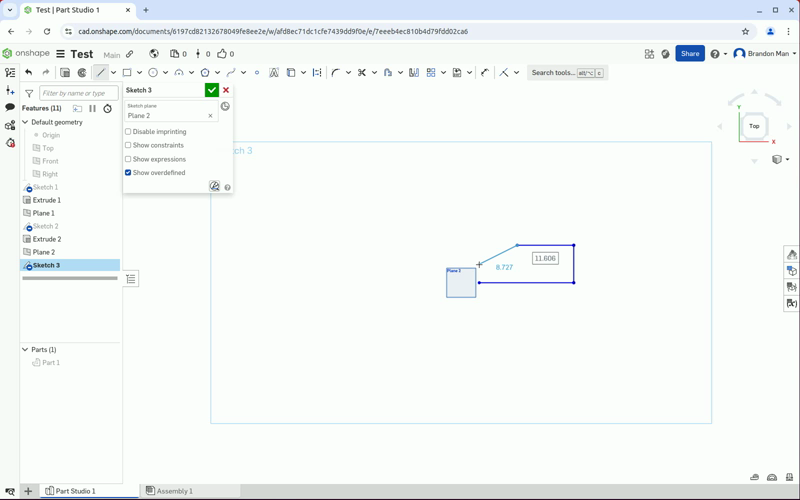
key_up(shift)
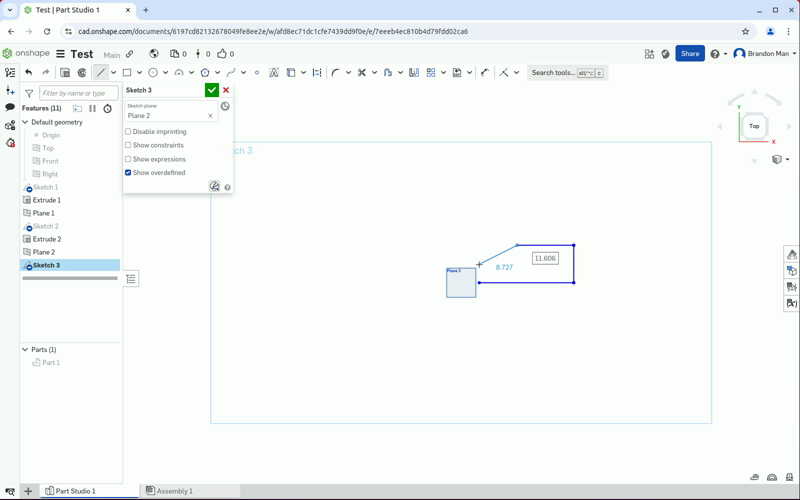
mouse_move(509, 264)
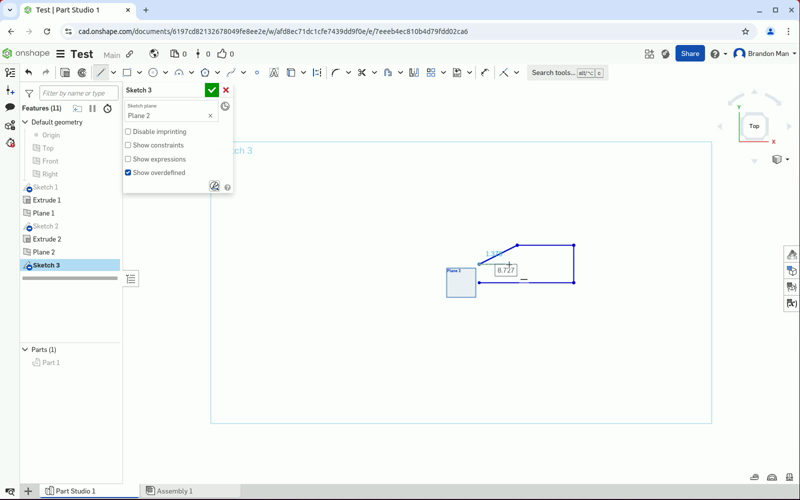
key_down(shift)
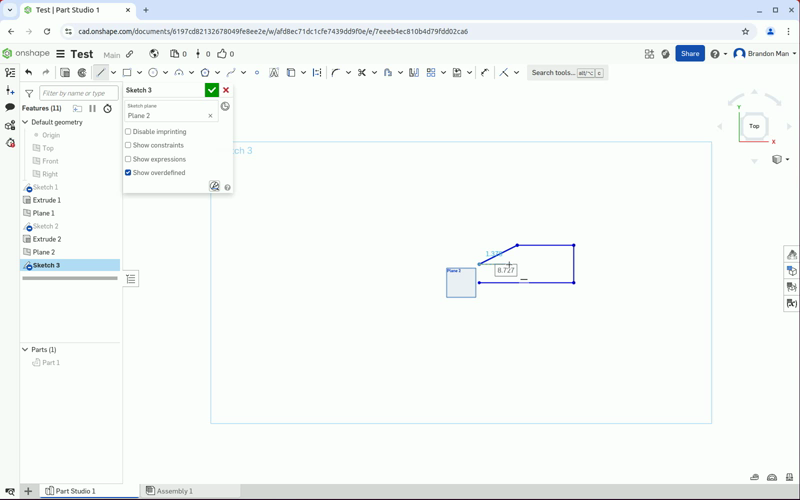
mouse_move(479, 282)
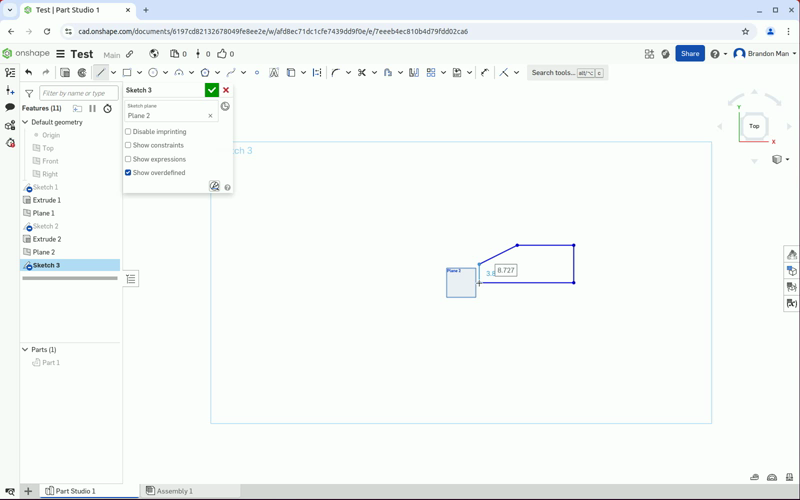
key_up(shift)
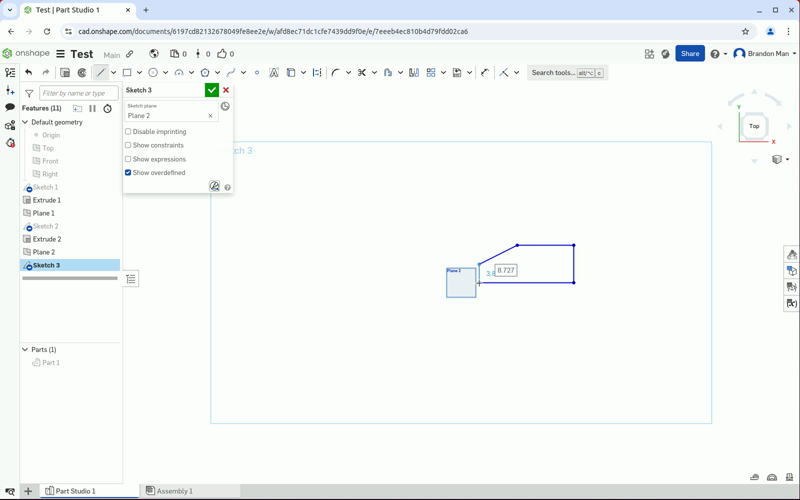
click(479, 282)
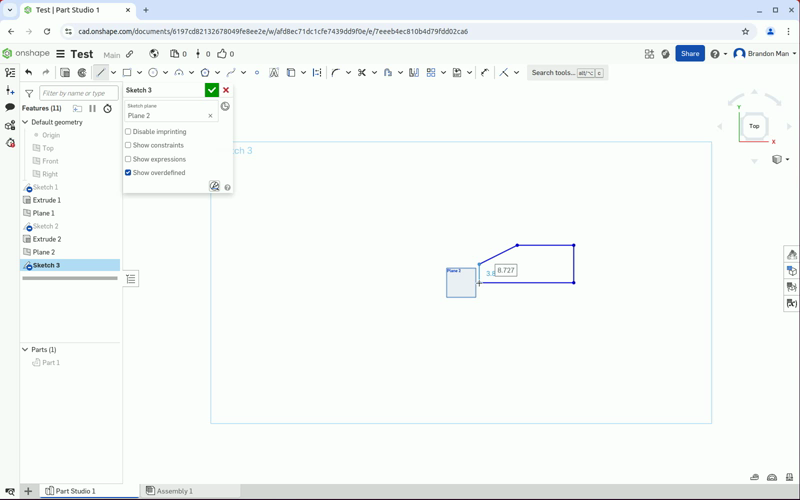
key(esc)
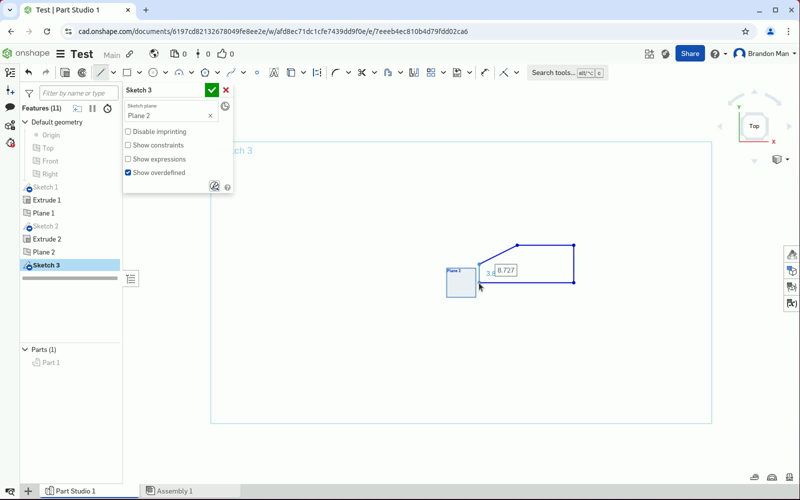
mouse_move(530, 277)
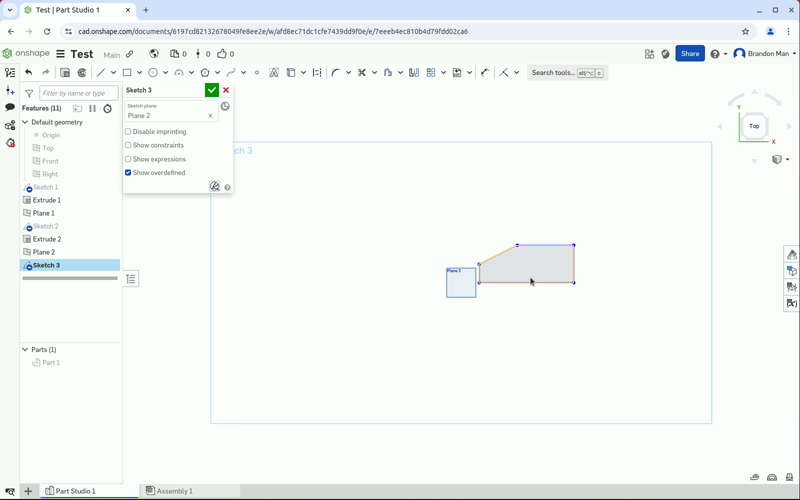
click(530, 277)
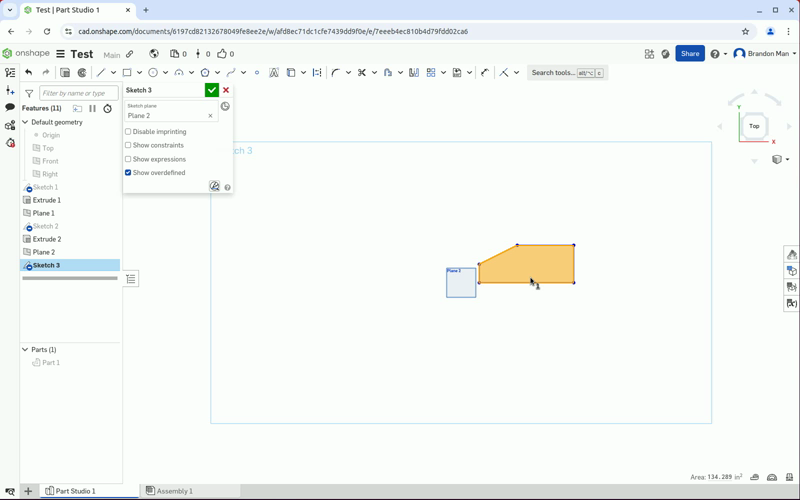
mouse_move(73, 352)
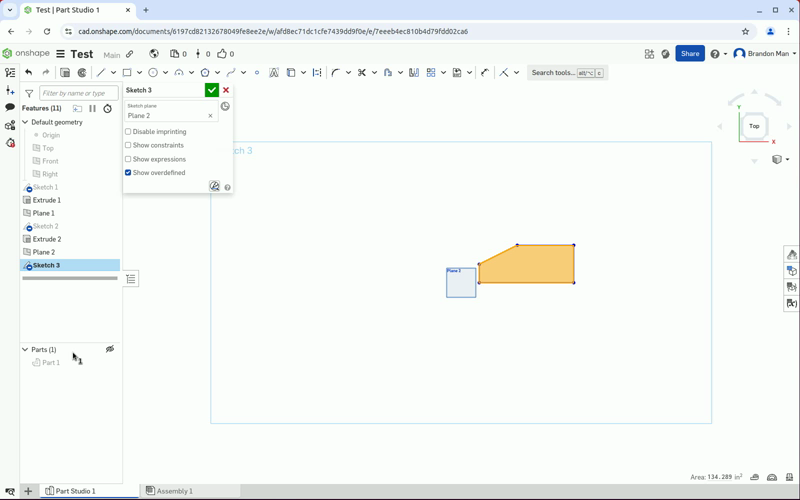
key(shift+y)
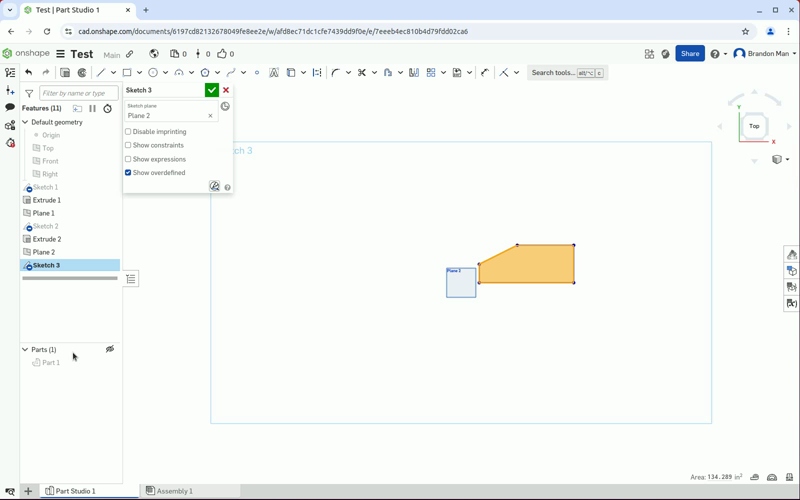
key(shift+e)
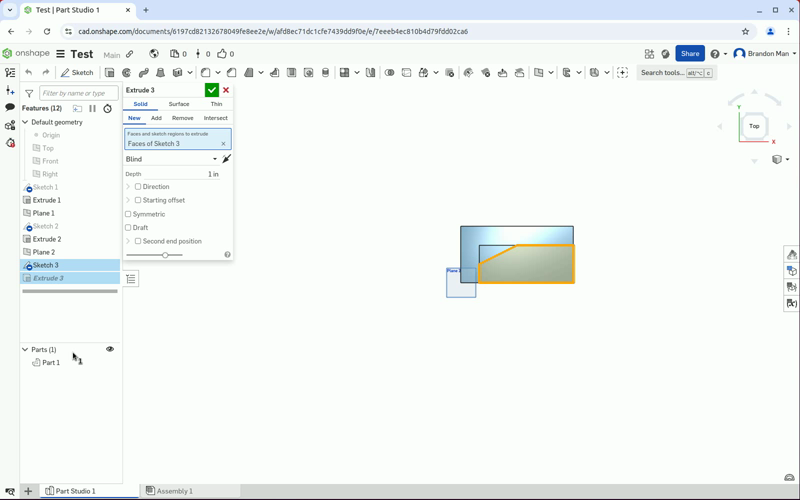
mouse_move(143, 106)
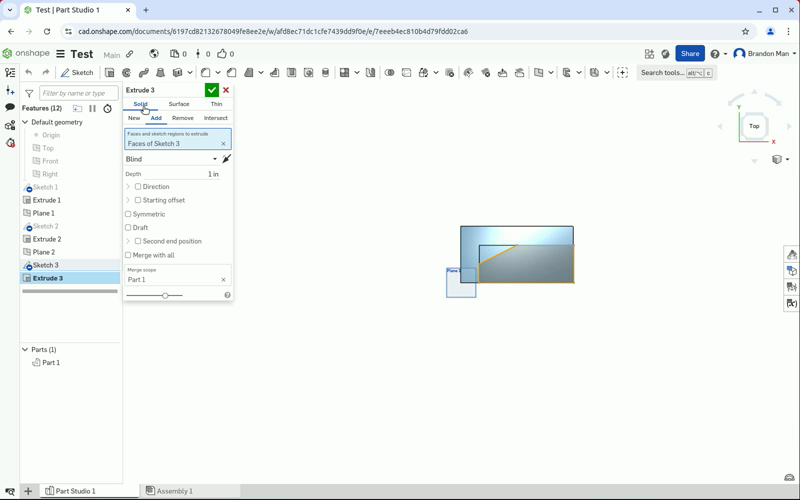
click(143, 106)
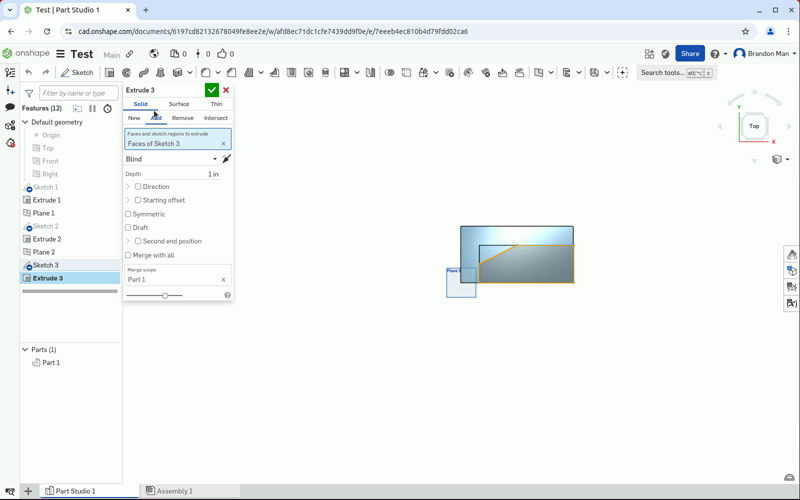
mouse_move(186, 120)
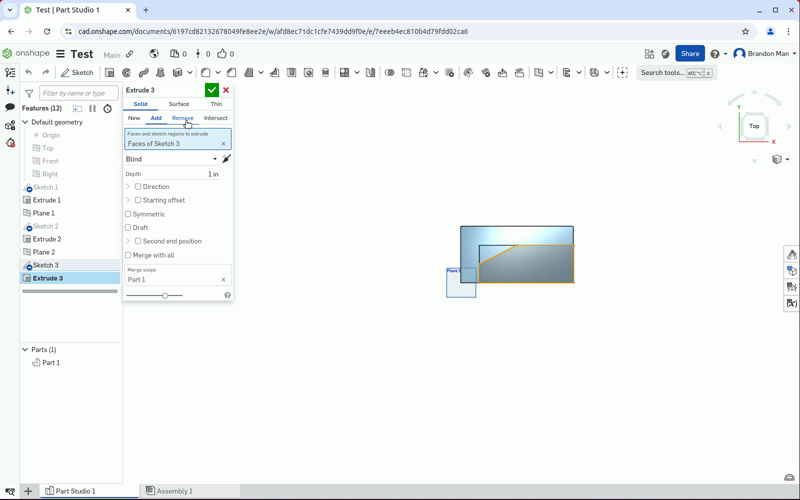
click(186, 120)
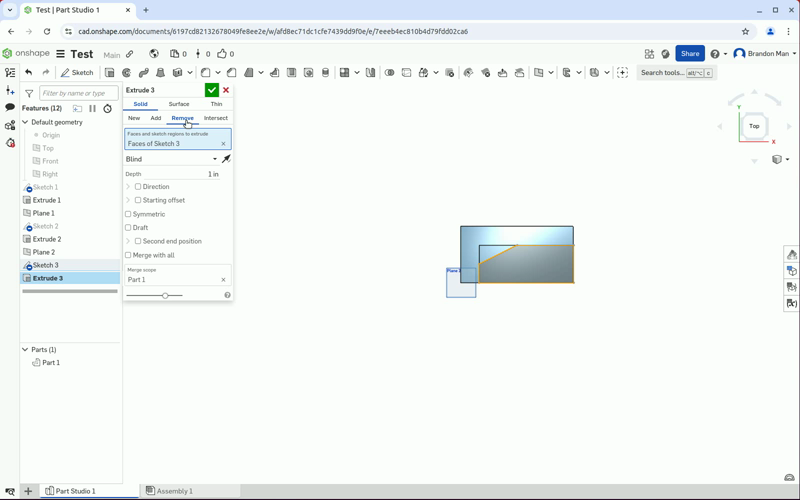
key(tab, 4)
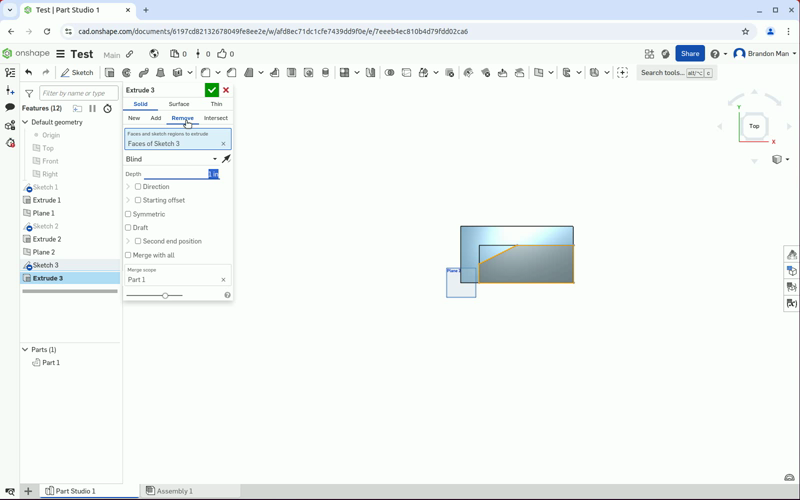
text(3.851)
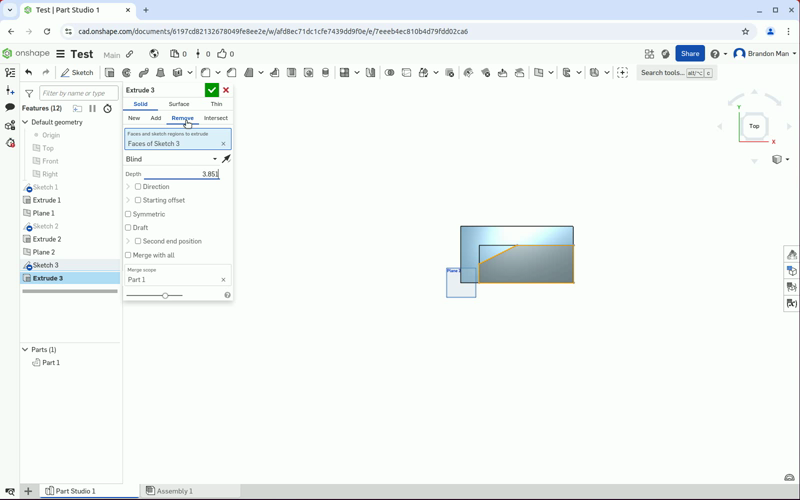
key(tab, 6)
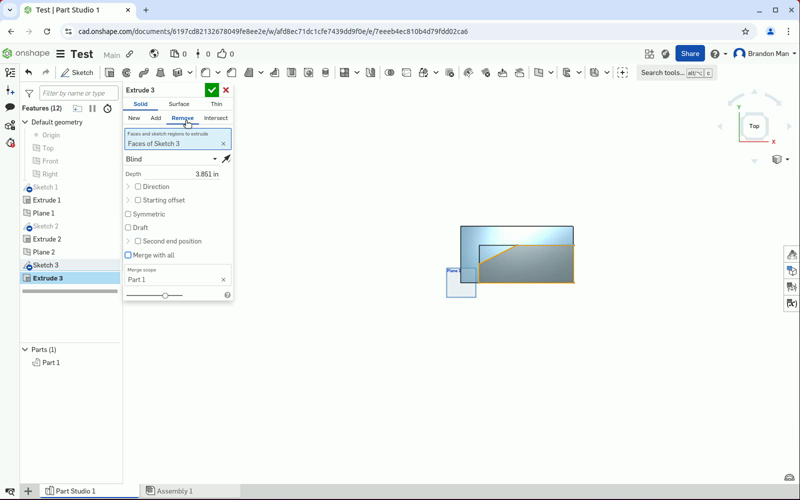
key(space)
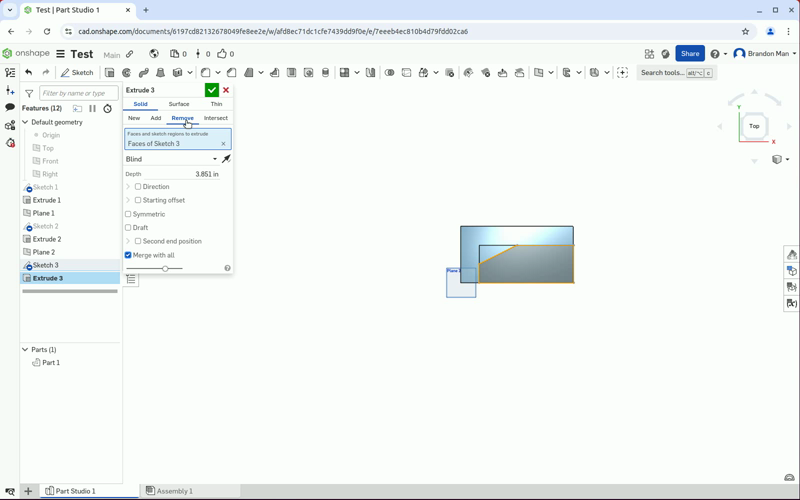
key(enter)
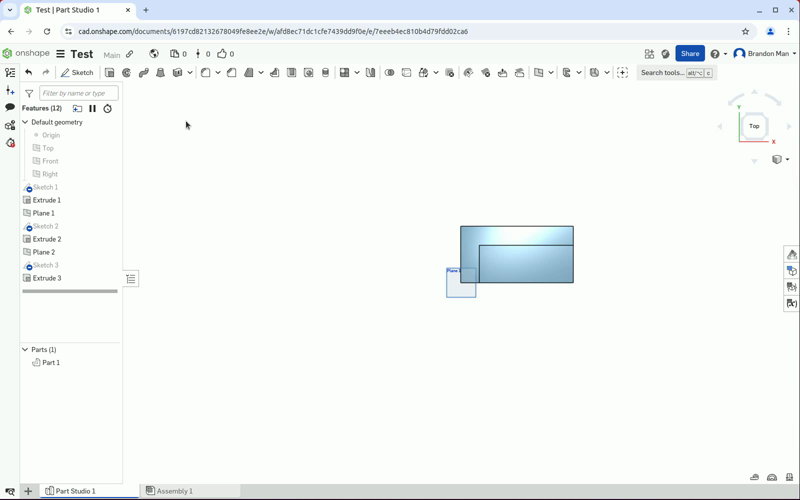
key(shift+h)
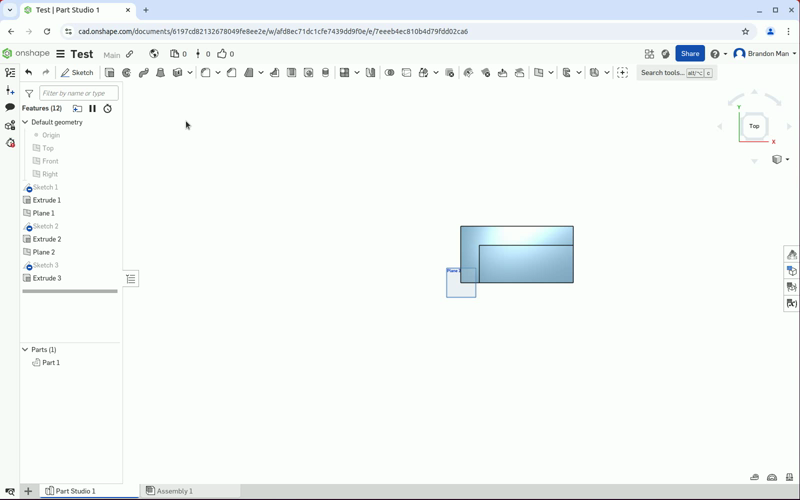
key(shift+h)
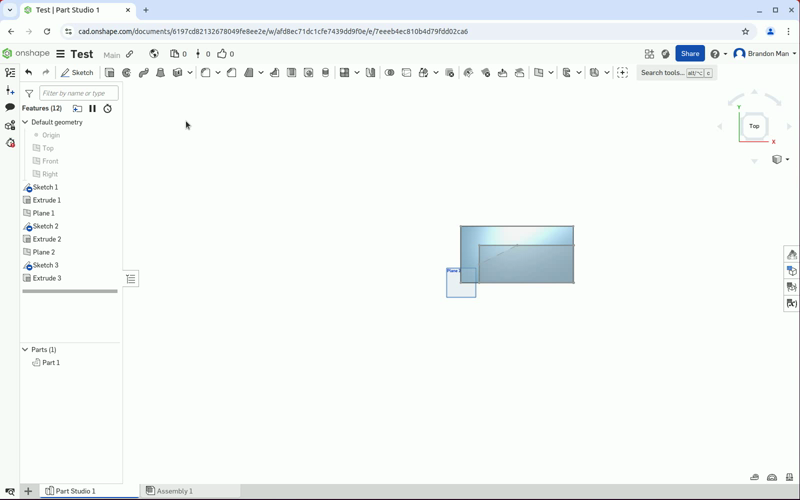
key(shift+7)
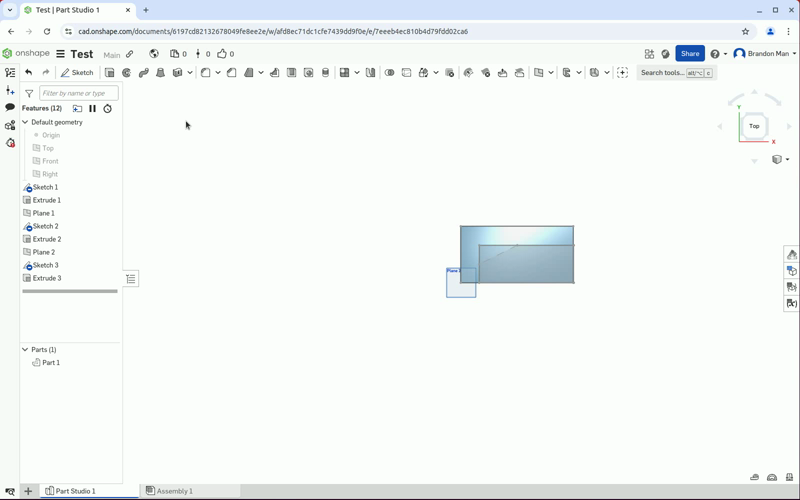
key(up, 3)
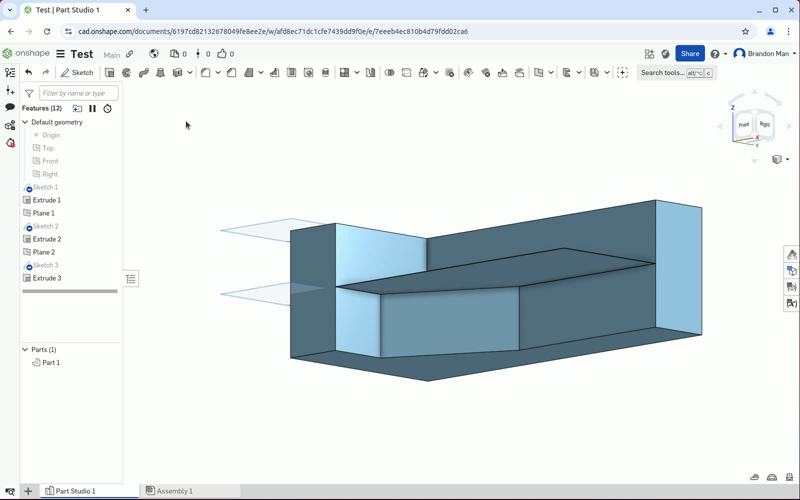
key(left, 3)
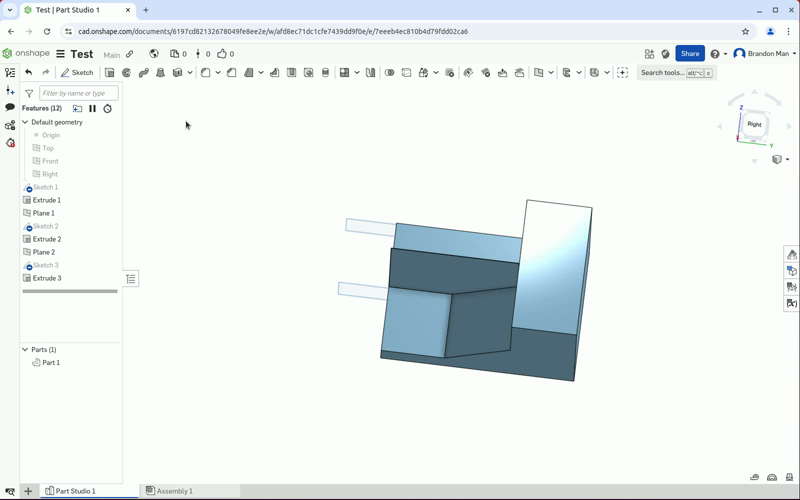
key(right, 3)
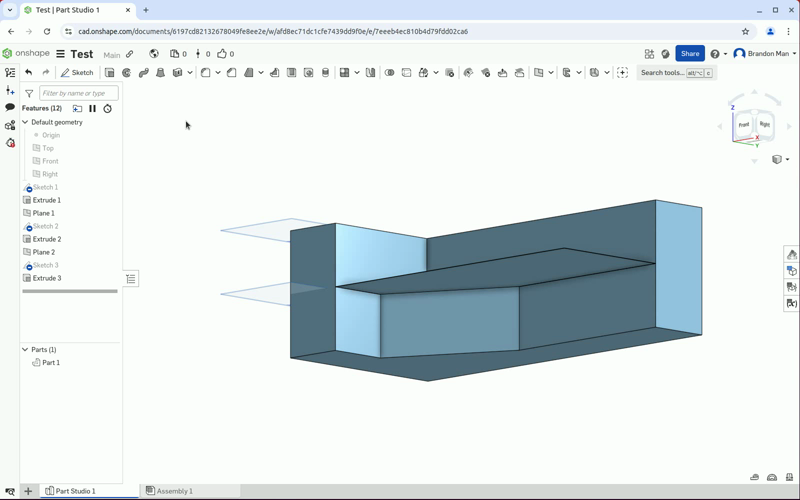
key(down, 3)
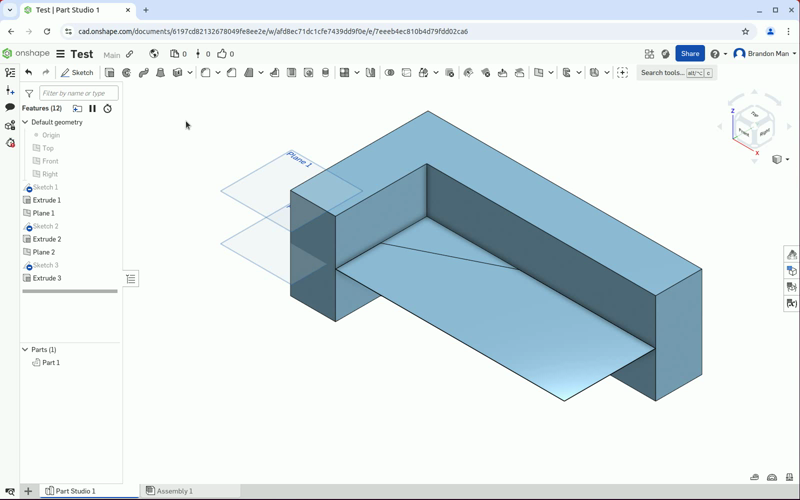
mouse_move(73, 189)
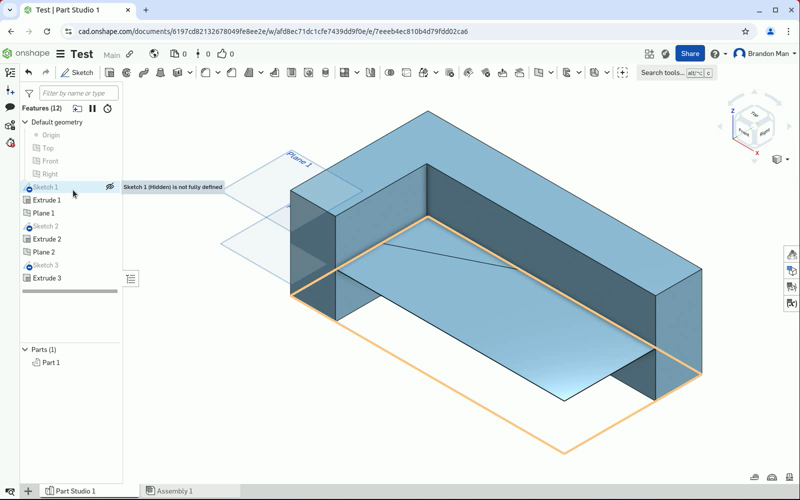
click(73, 189)